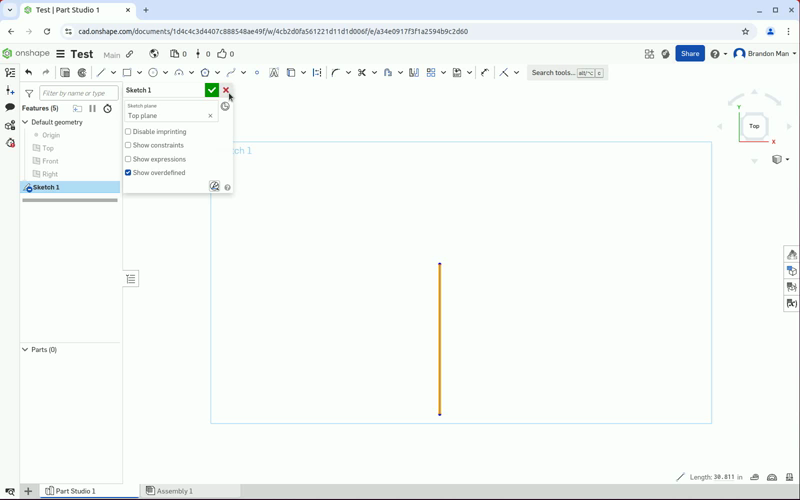
key(shift+h)
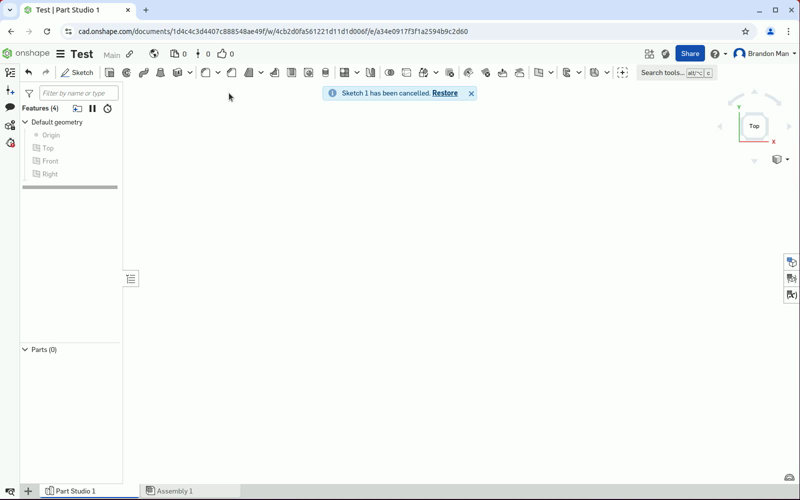
mouse_move(73, 352)
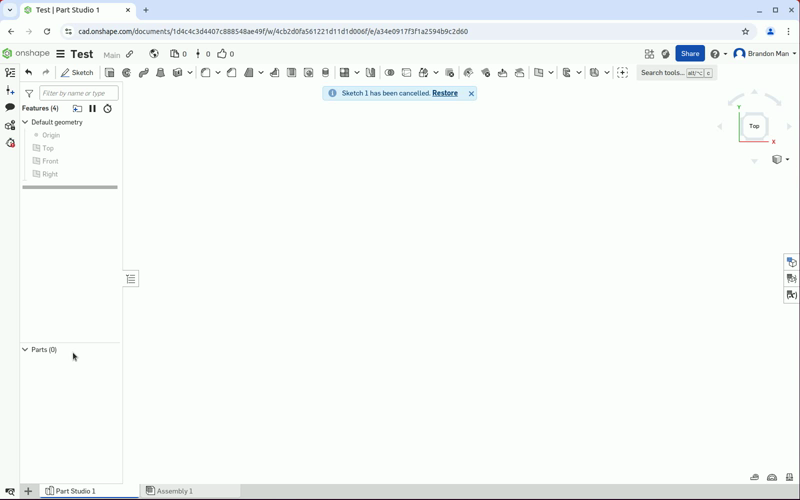
key(y)
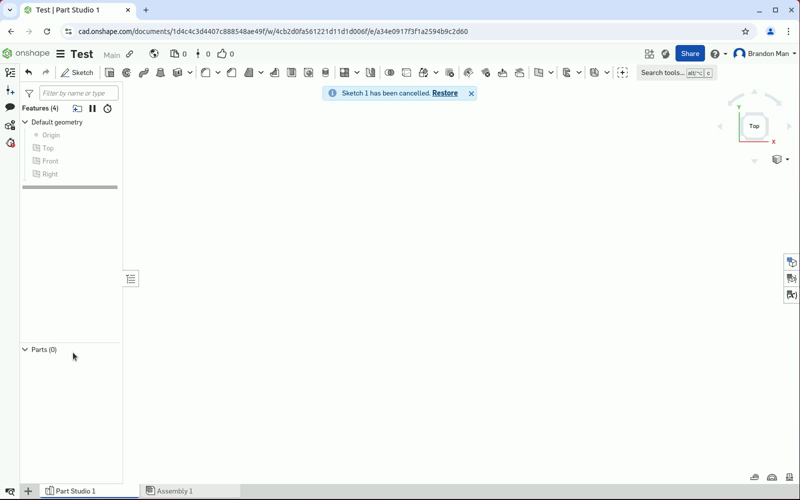
key(shift+p)
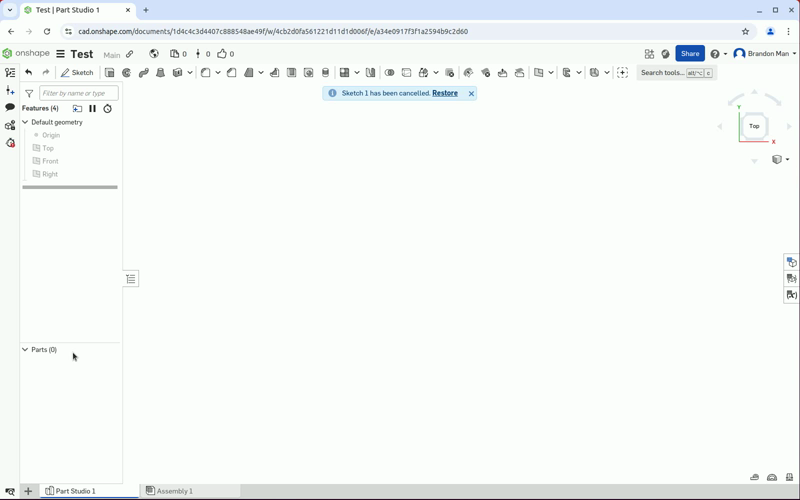
key(space)
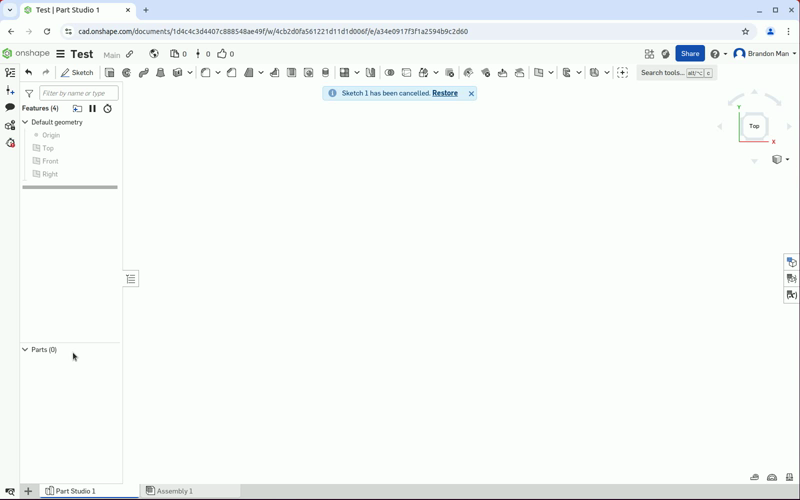
key_down(shift)
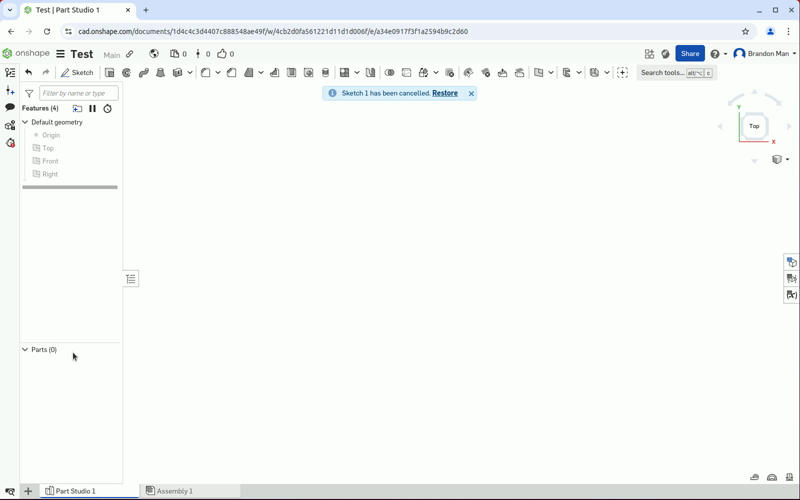
key(up)
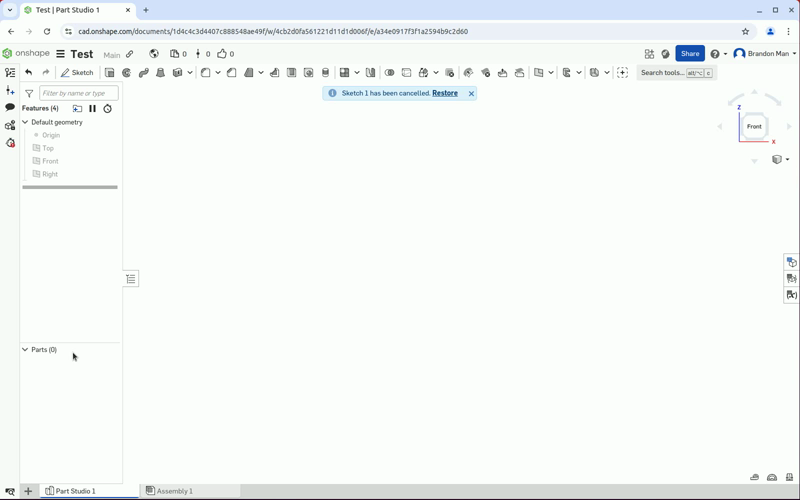
key_up(shift)
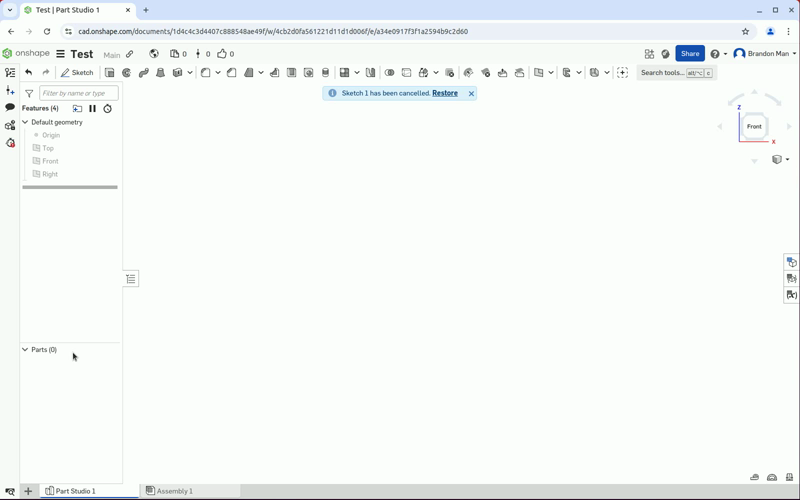
mouse_move(73, 352)
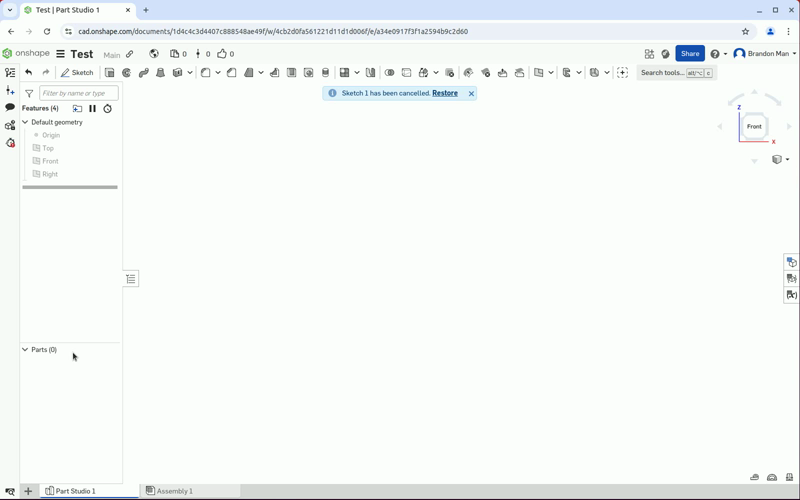
key(shift+y)
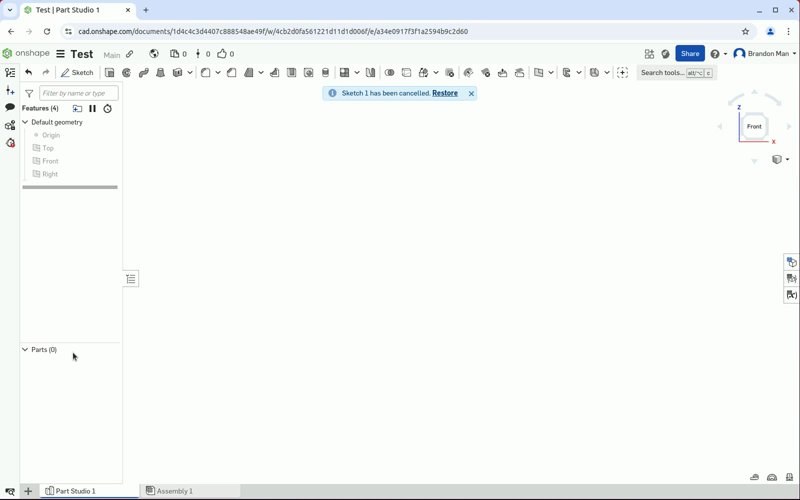
key(shift+s)
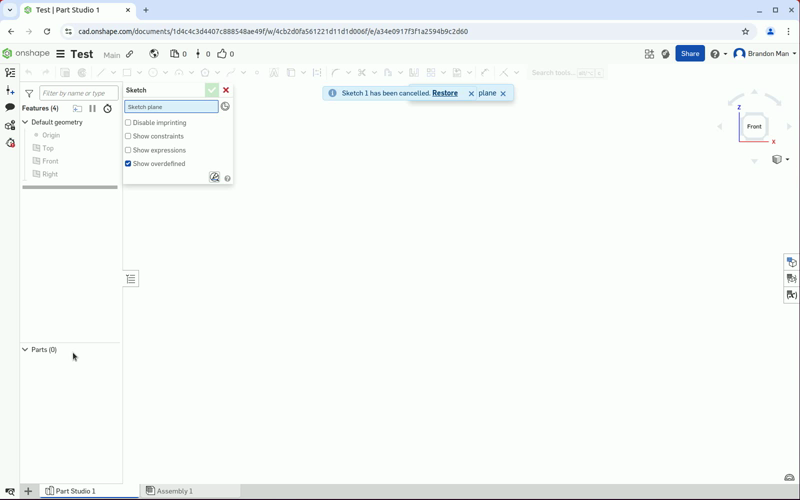
mouse_move(73, 163)
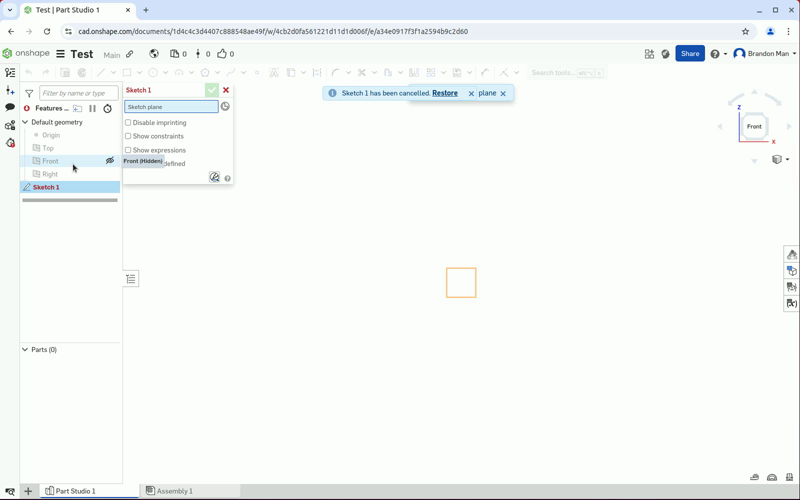
click(73, 163)
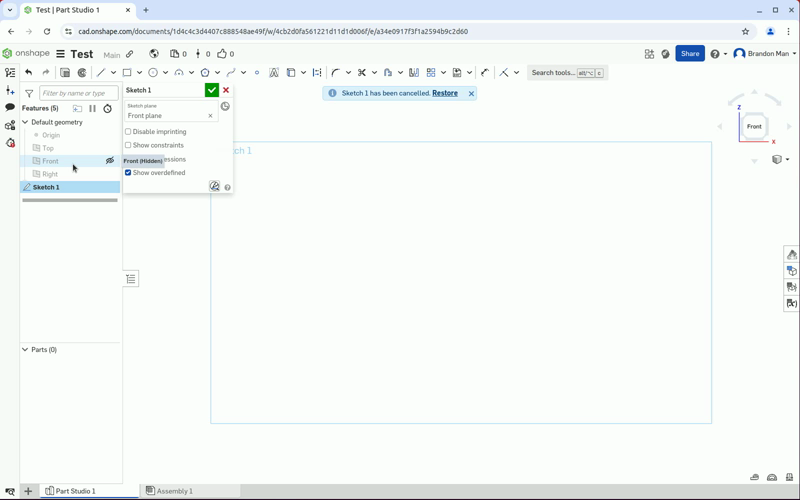
mouse_move(73, 352)
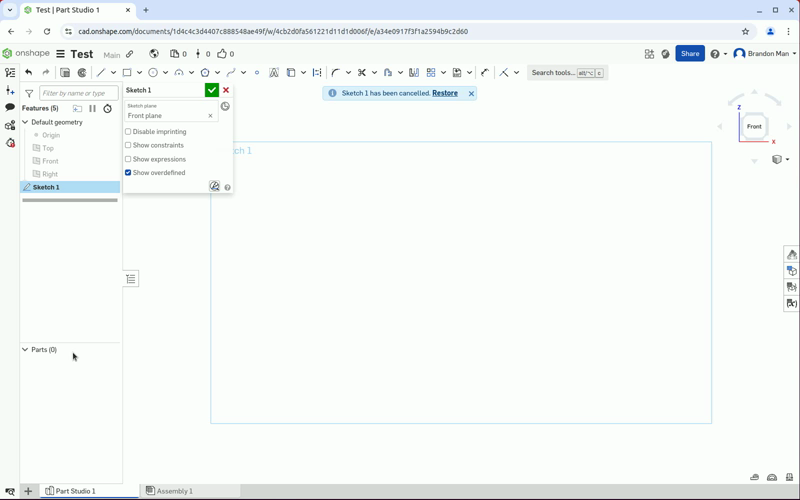
key(y)
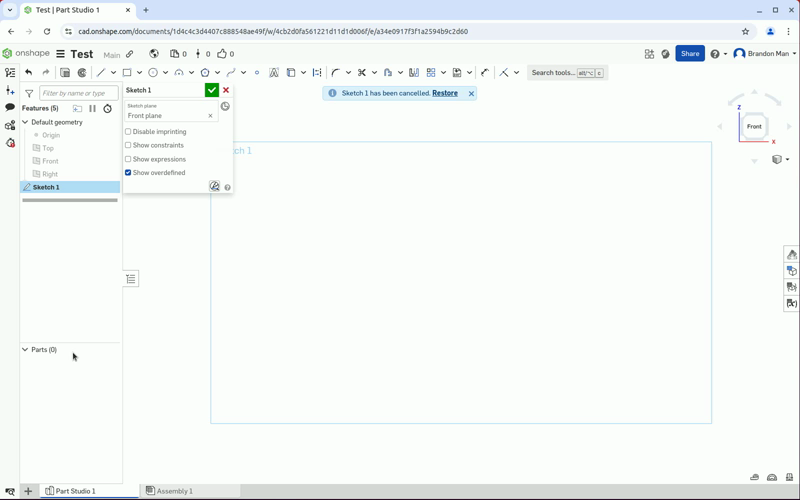
key(l)
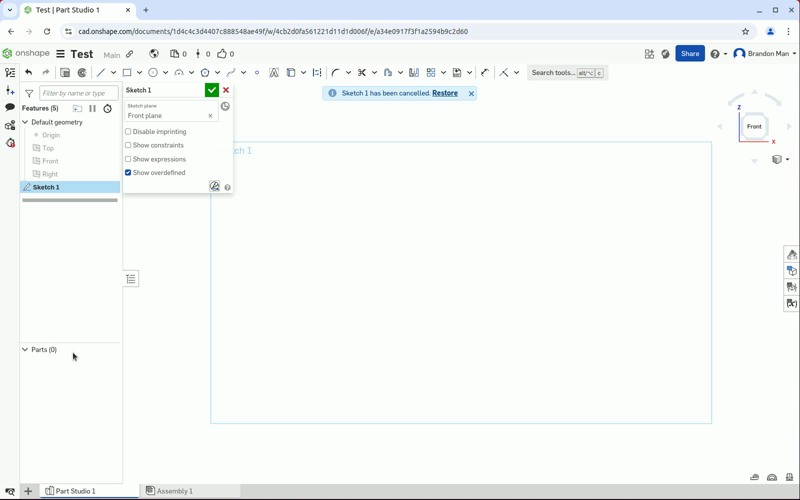
key_down(shift)
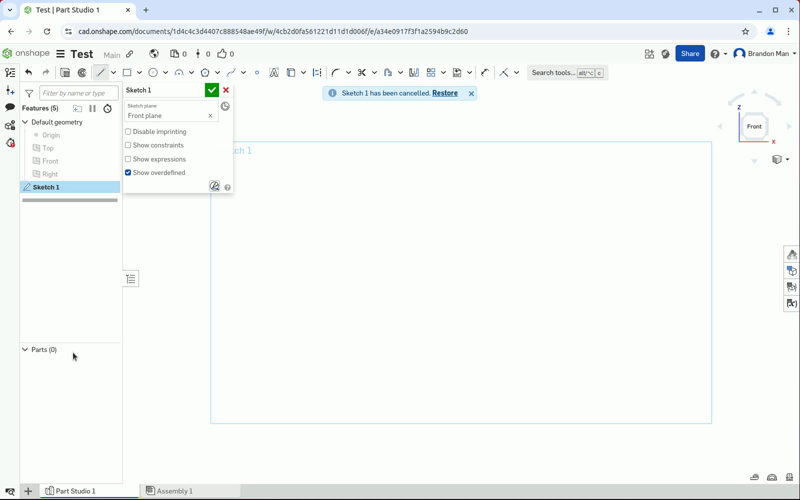
mouse_move(410, 250)
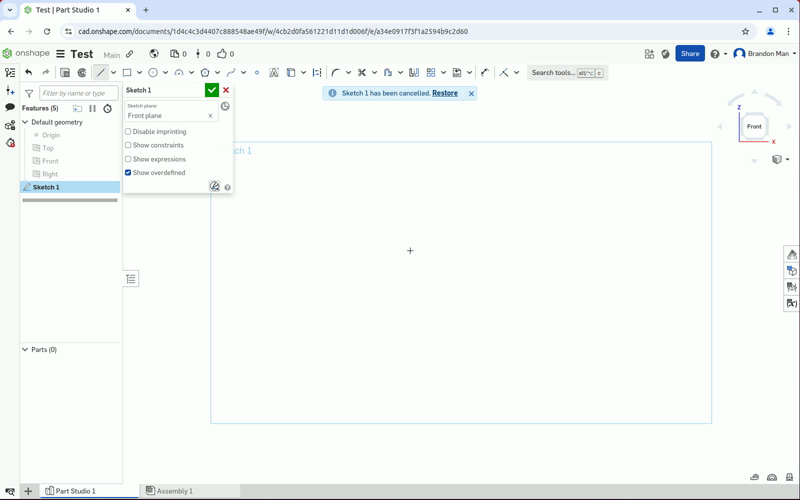
click(410, 250)
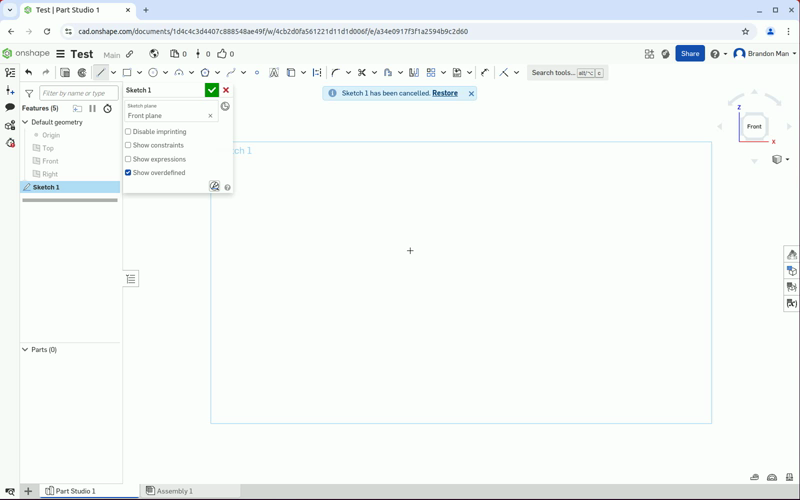
key_up(shift)
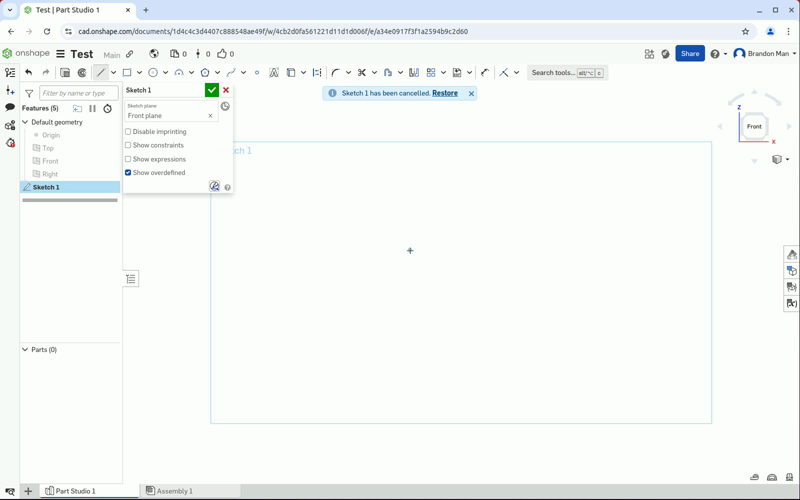
key_down(shift)
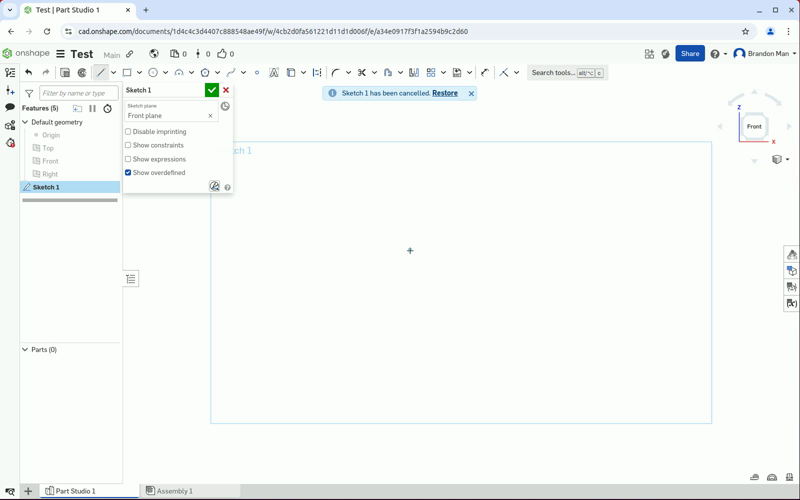
mouse_move(440, 250)
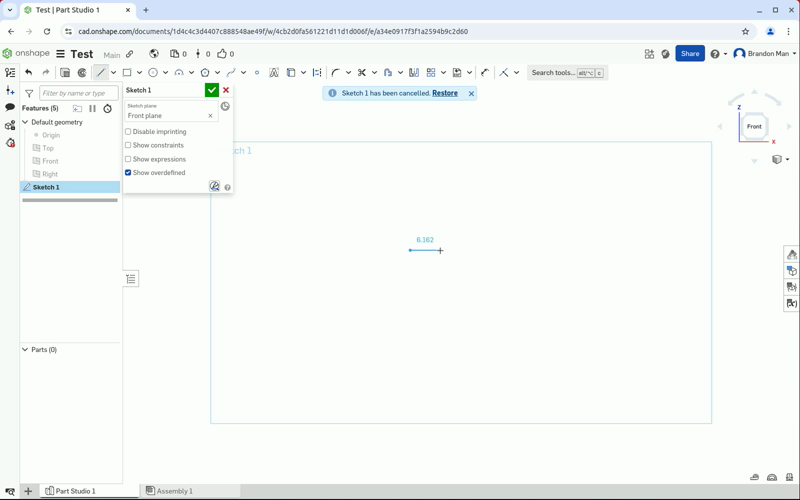
mouse_move(467, 250)
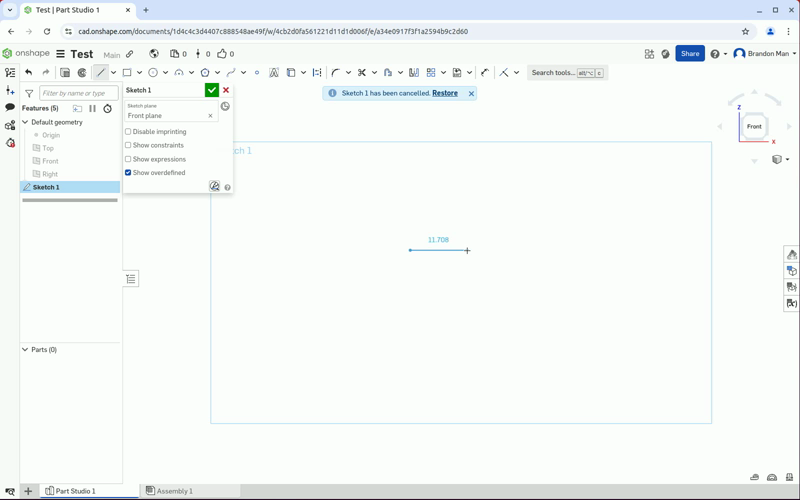
click(467, 250)
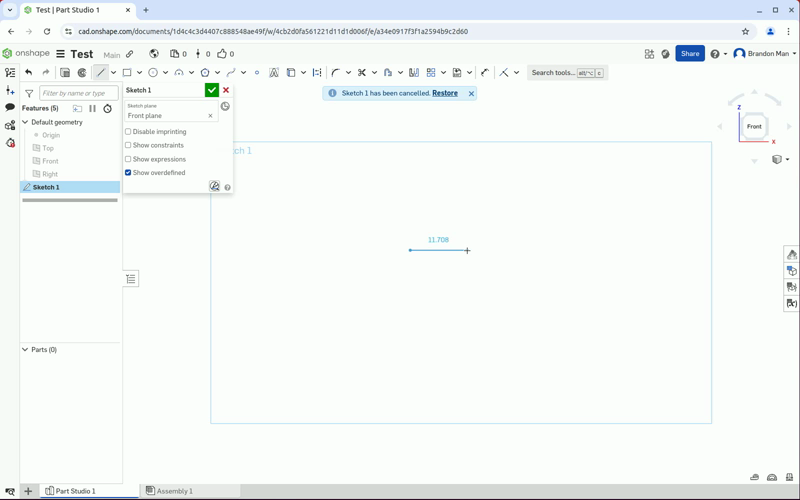
key_up(shift)
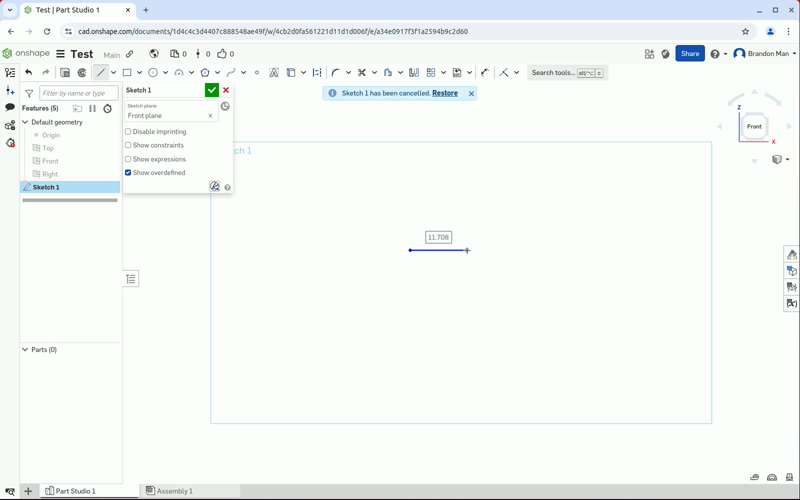
key_down(shift)
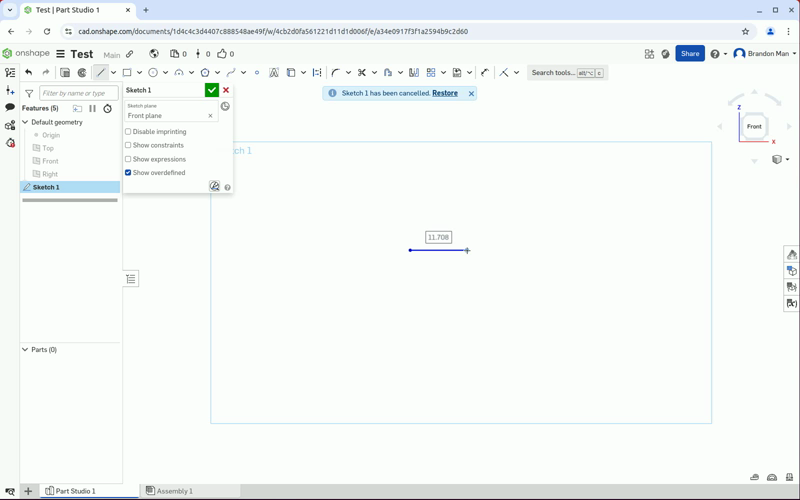
mouse_move(497, 250)
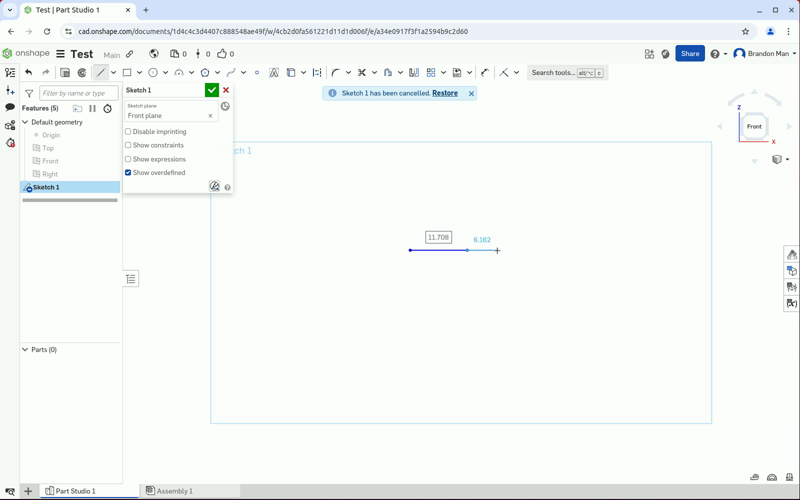
mouse_move(467, 221)
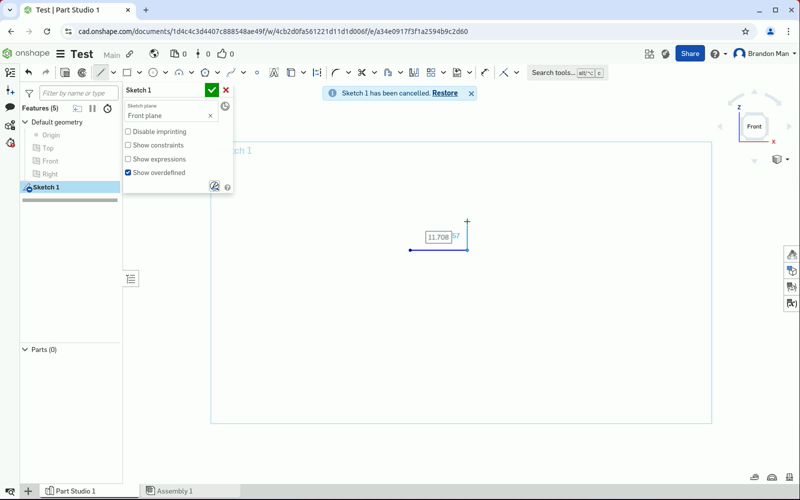
click(467, 221)
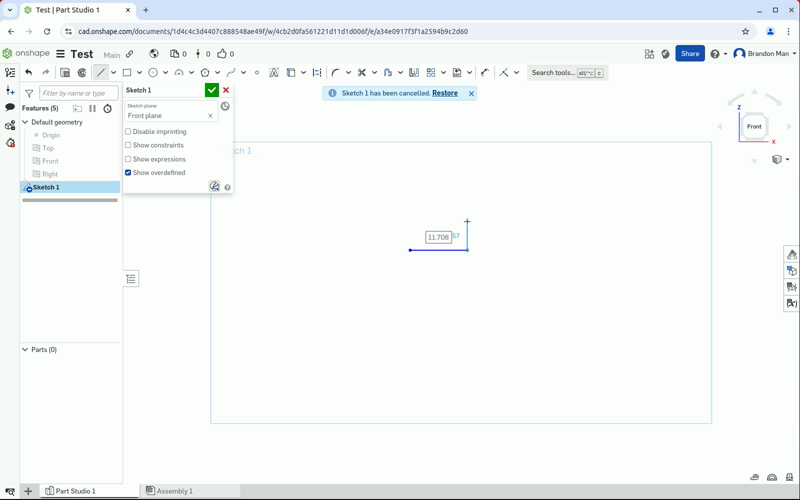
key_up(shift)
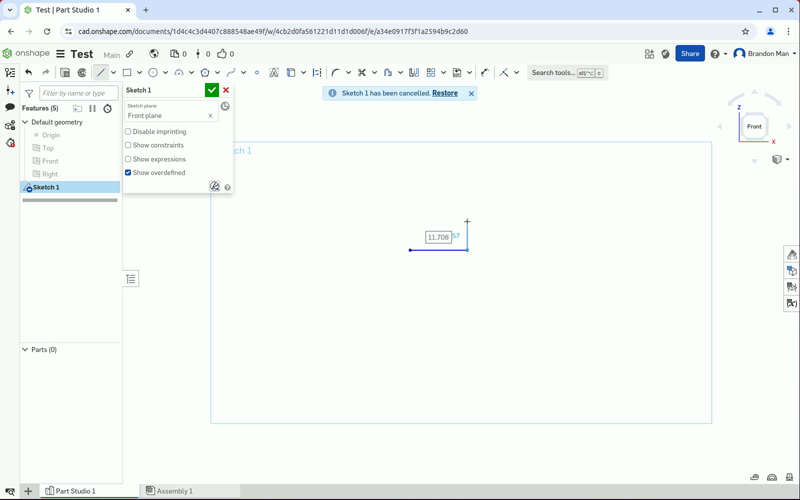
key_down(shift)
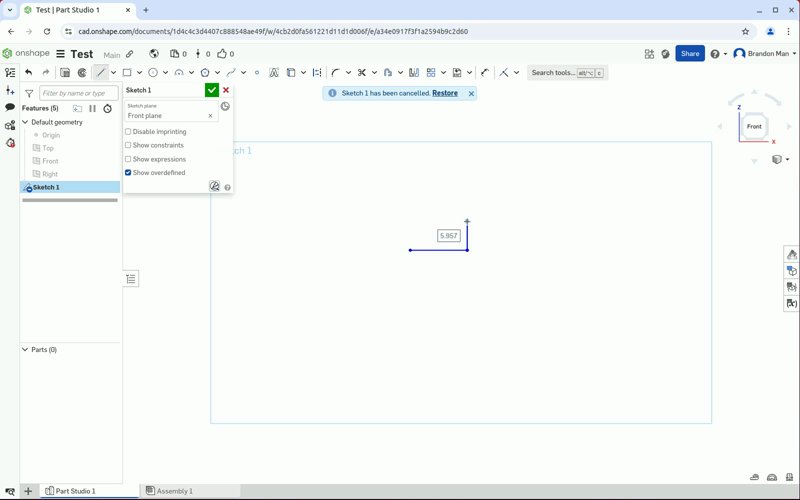
mouse_move(497, 221)
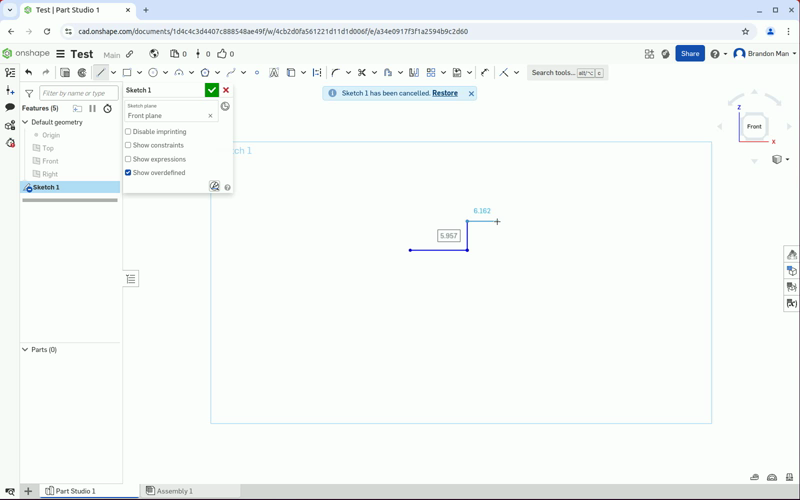
mouse_move(410, 221)
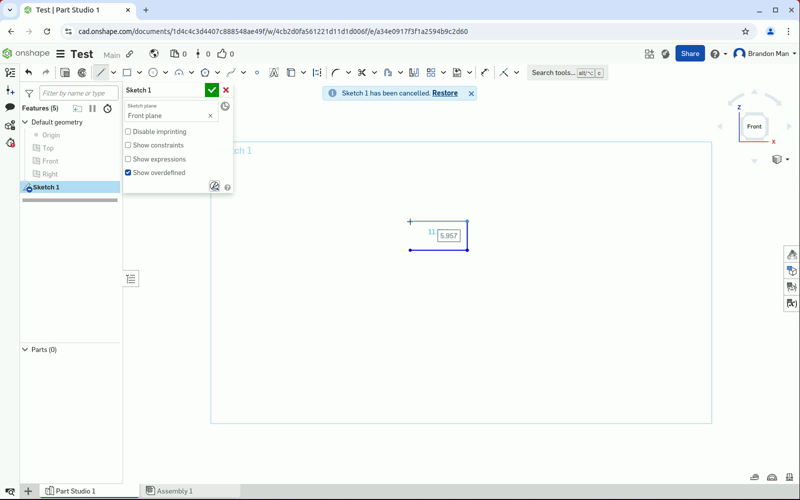
click(410, 221)
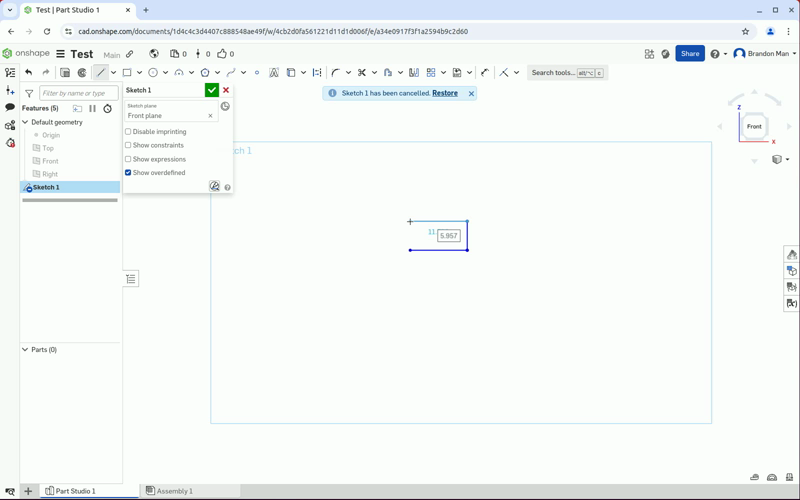
key_up(shift)
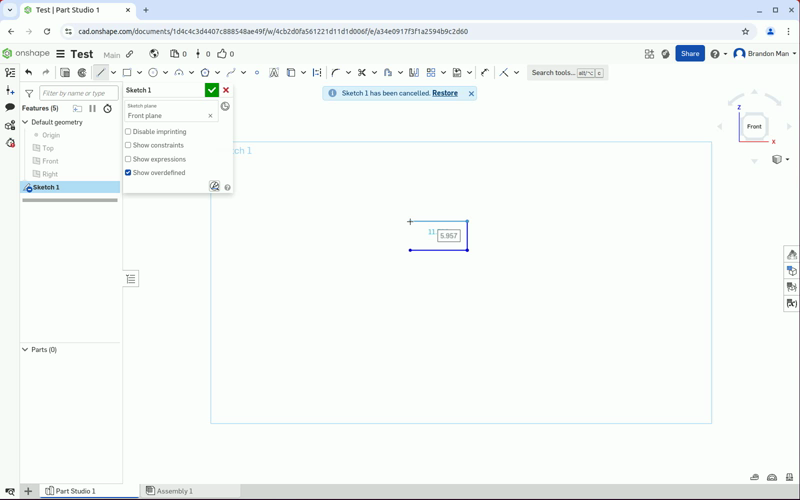
mouse_move(440, 221)
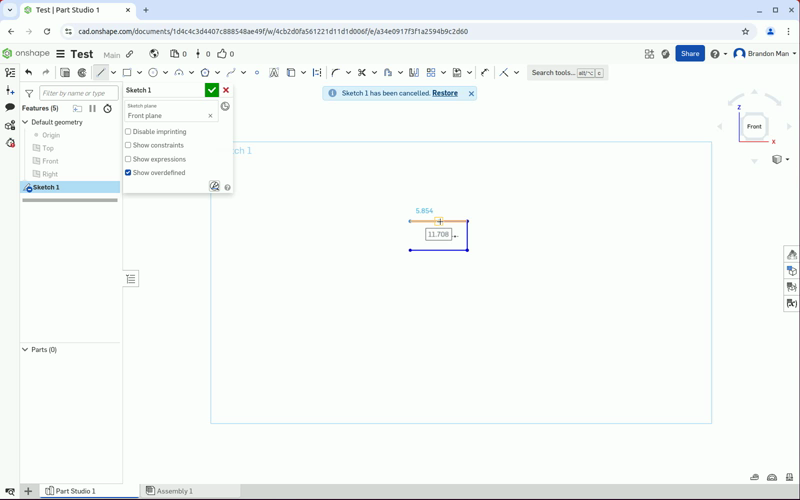
key_down(shift)
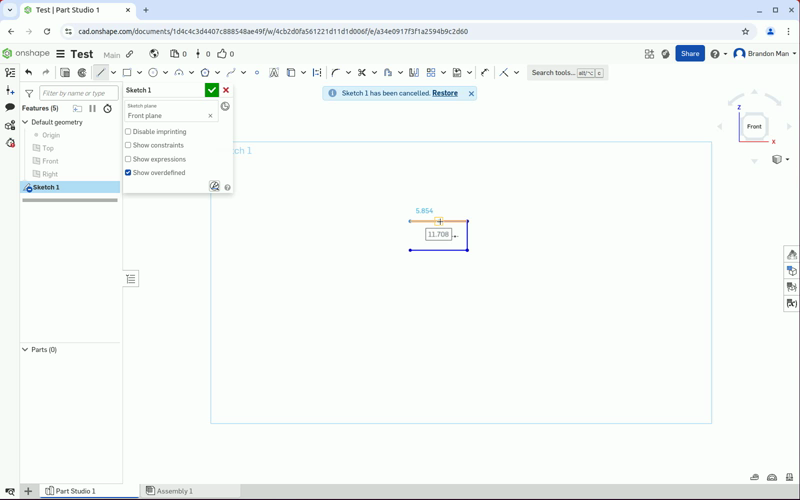
mouse_move(410, 250)
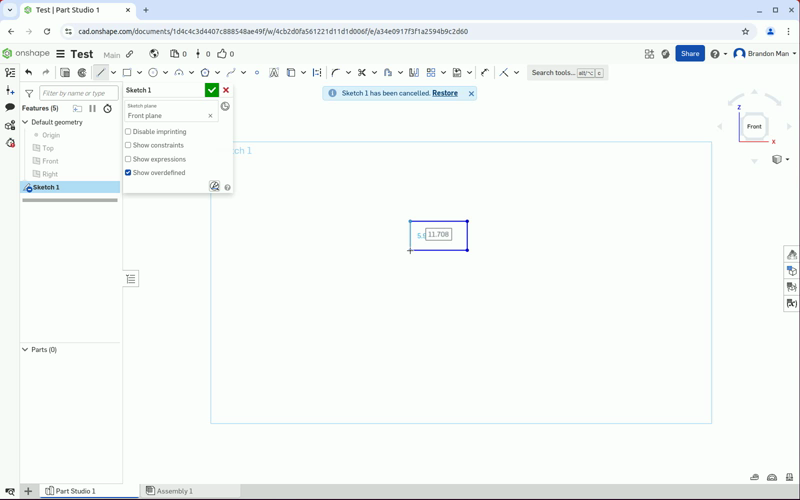
key_up(shift)
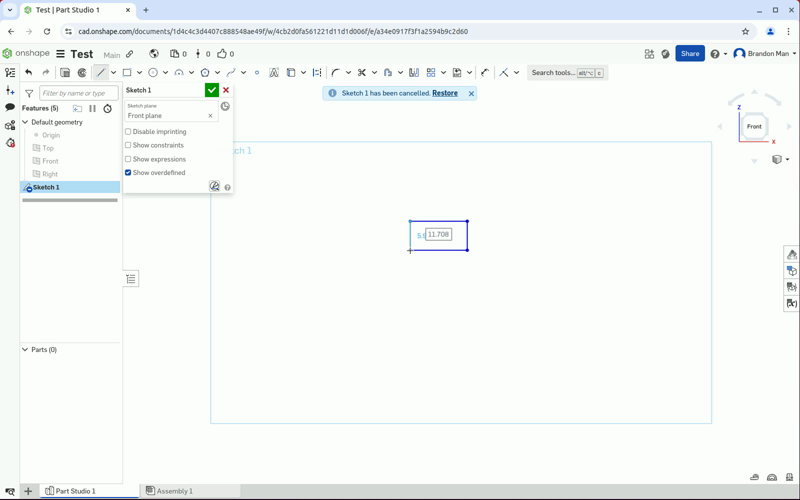
click(410, 250)
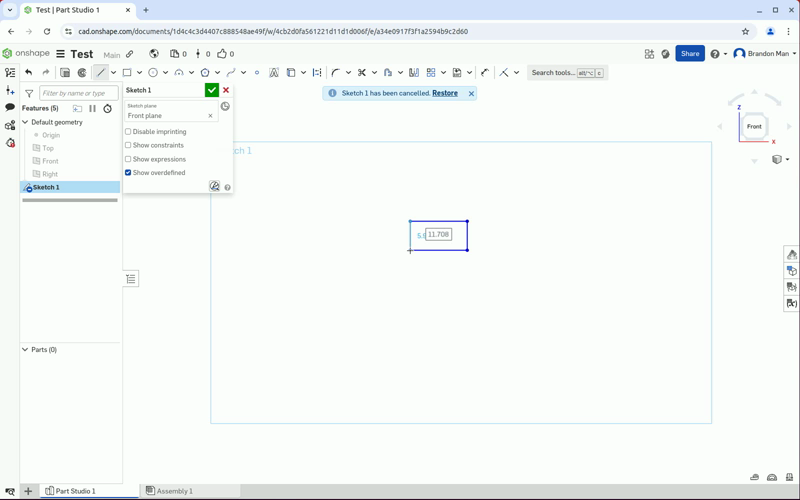
key(esc)
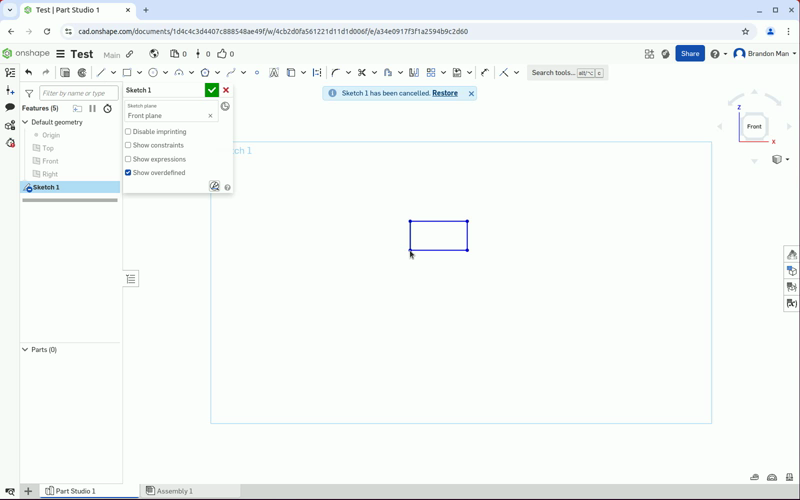
mouse_move(415, 243)
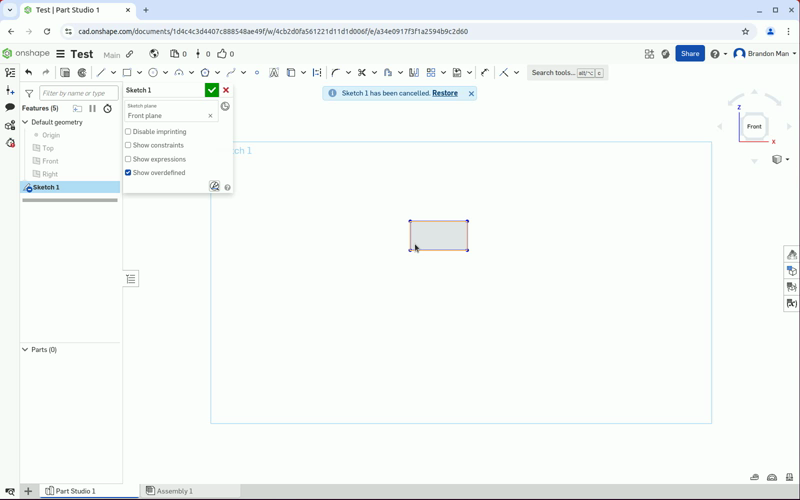
scroll(6)
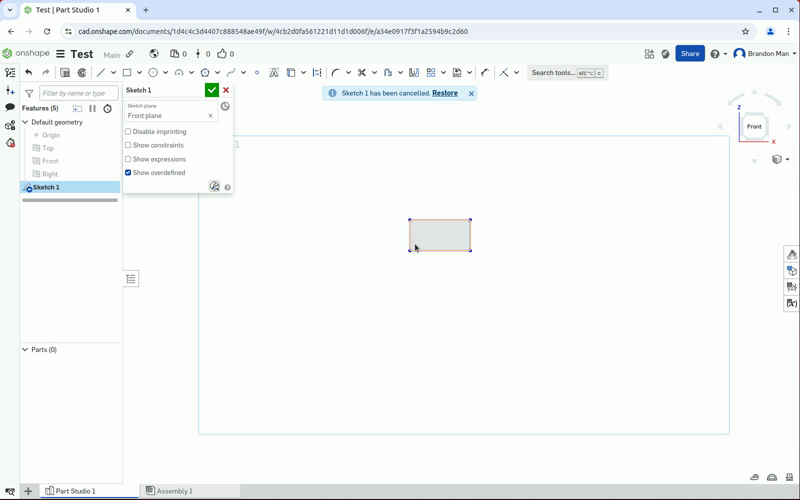
scroll(6)
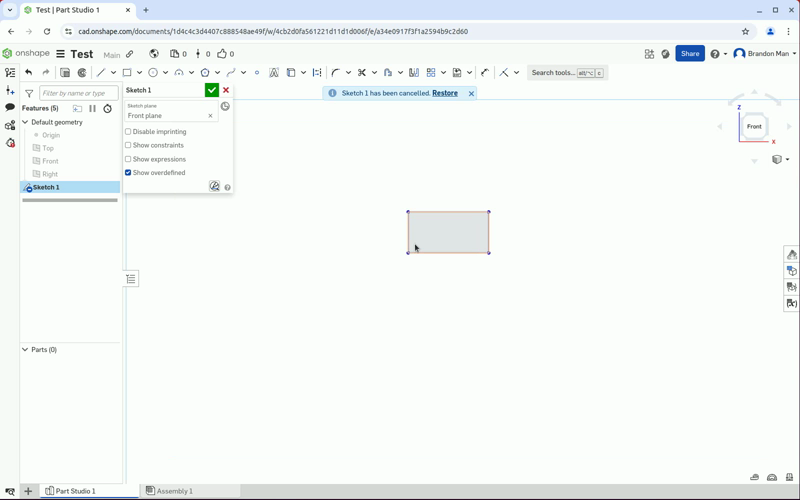
scroll(6)
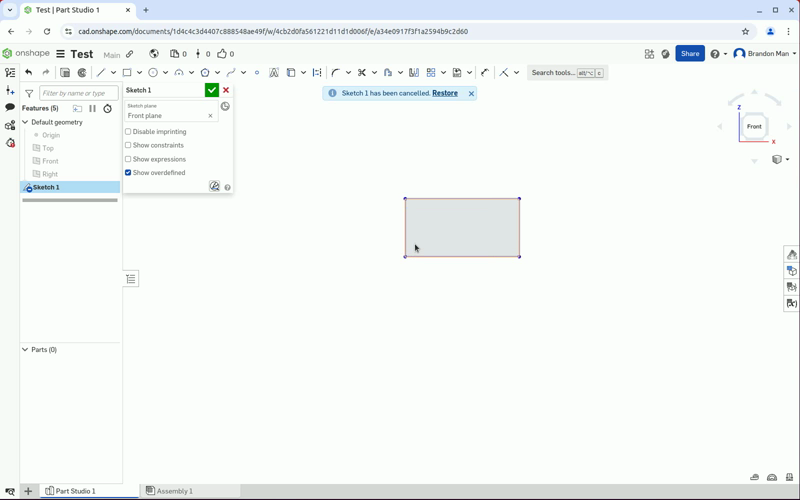
scroll(6)
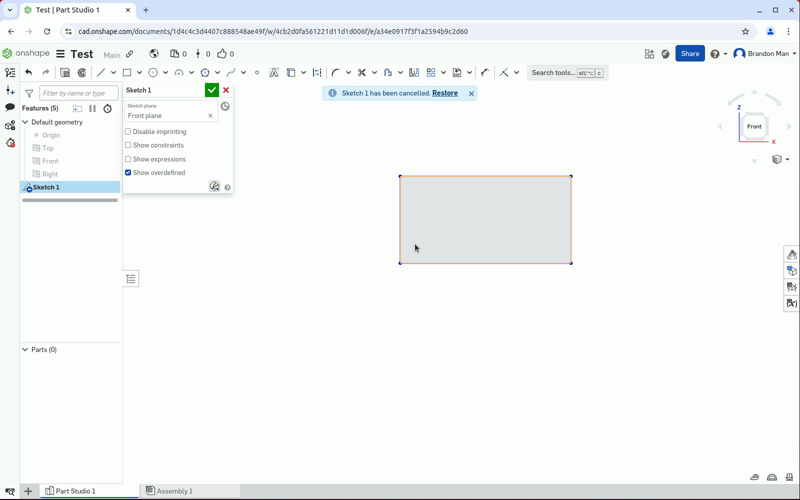
scroll(6)
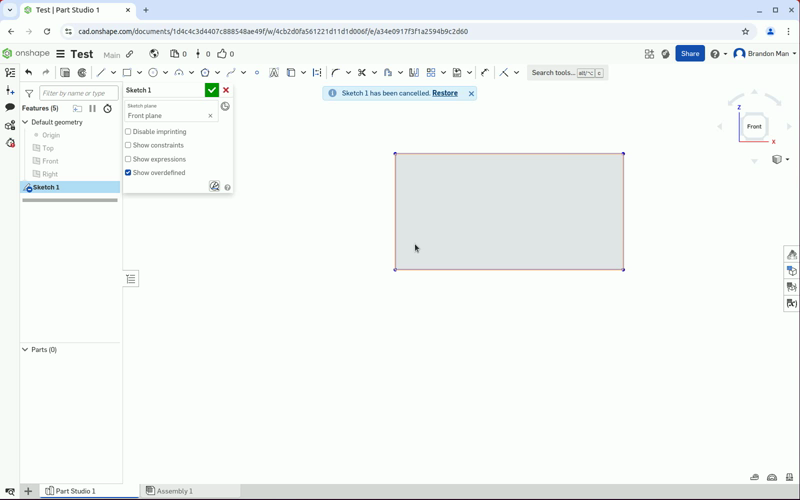
scroll(6)
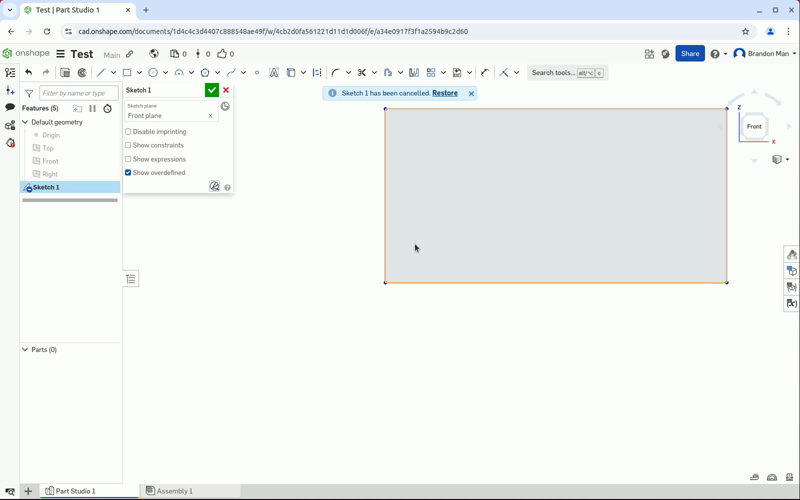
scroll(6)
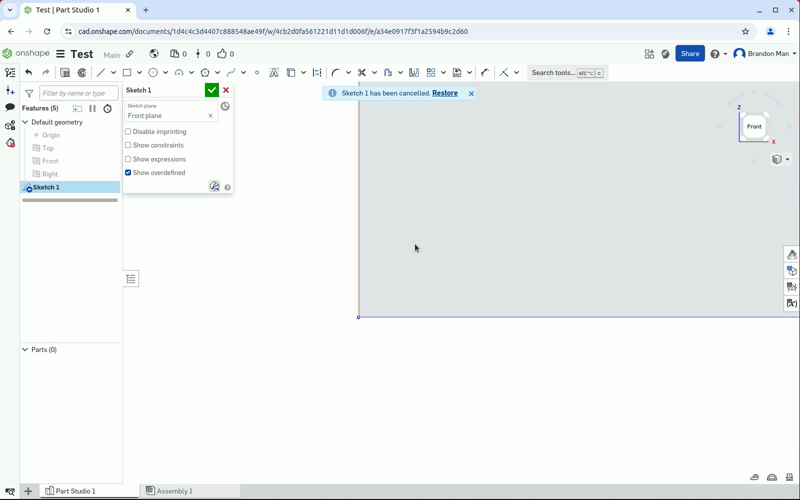
click(415, 243)
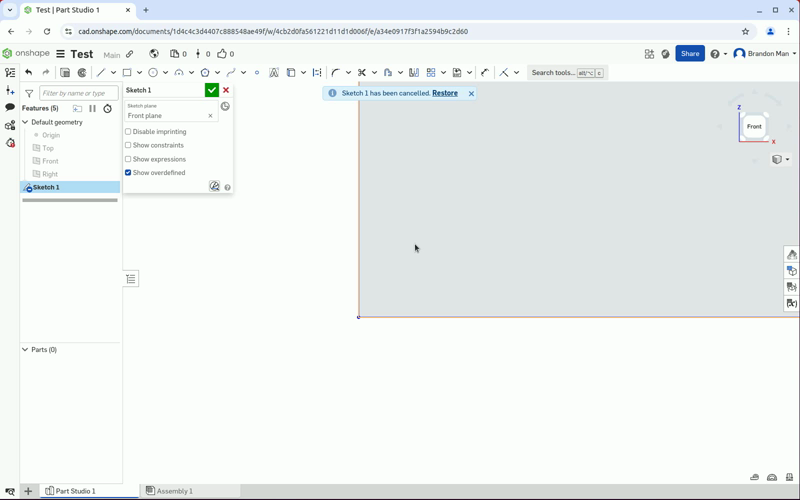
scroll(-6)
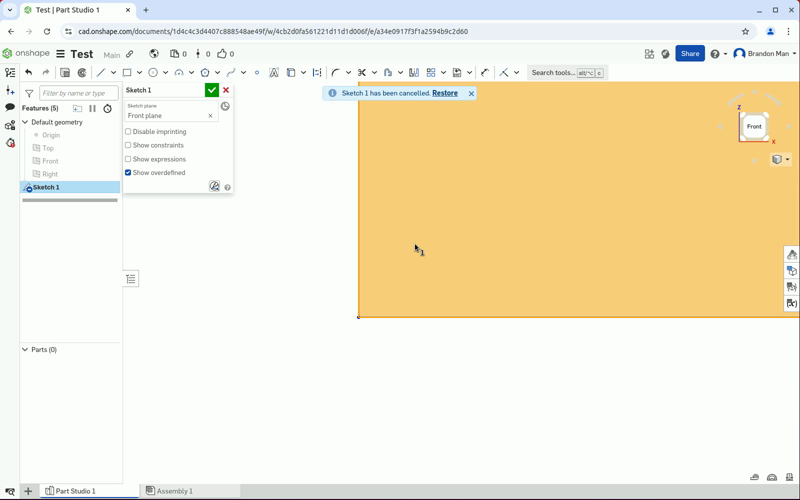
scroll(-6)
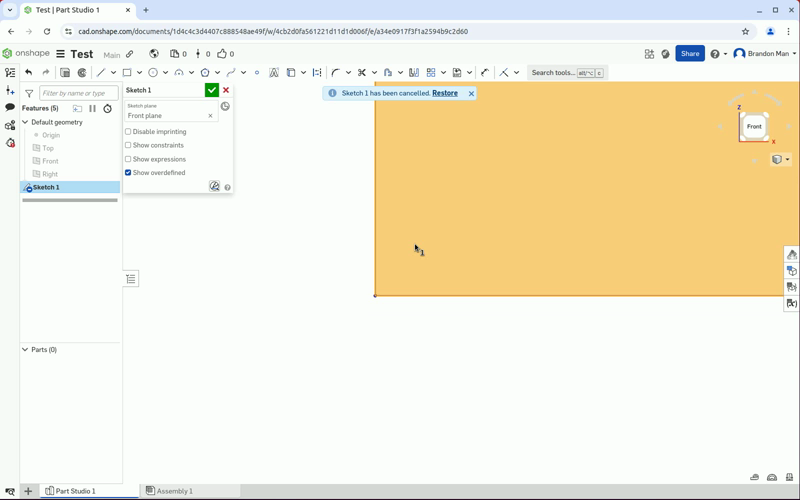
scroll(-6)
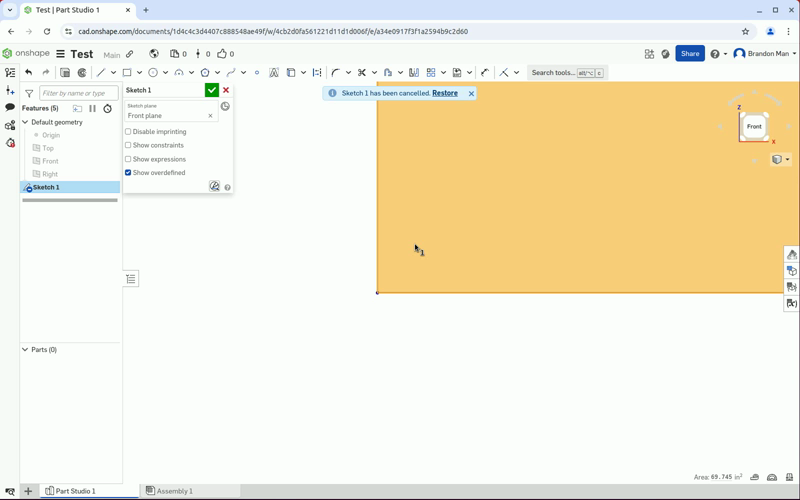
scroll(-6)
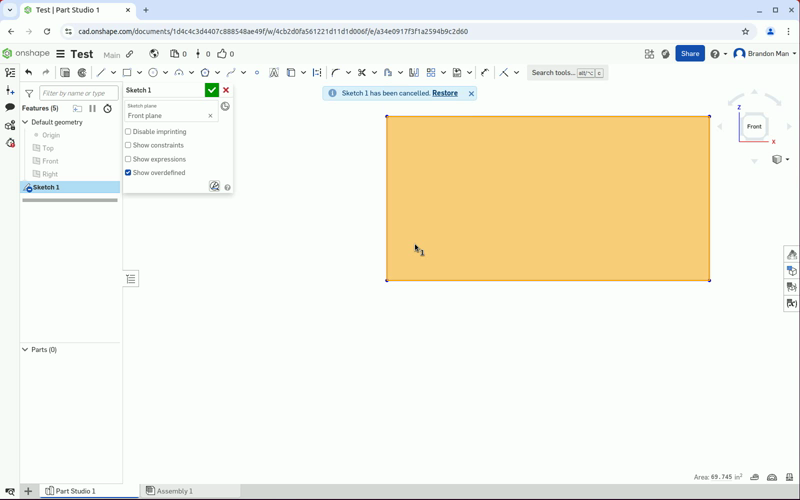
scroll(-6)
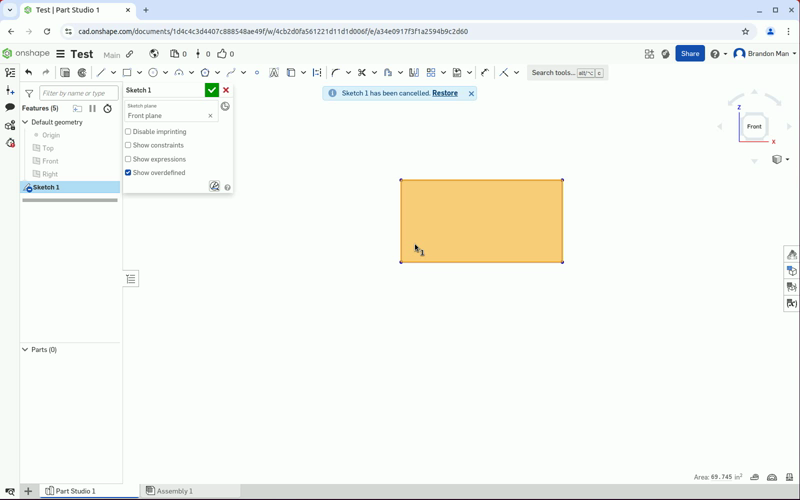
scroll(-6)
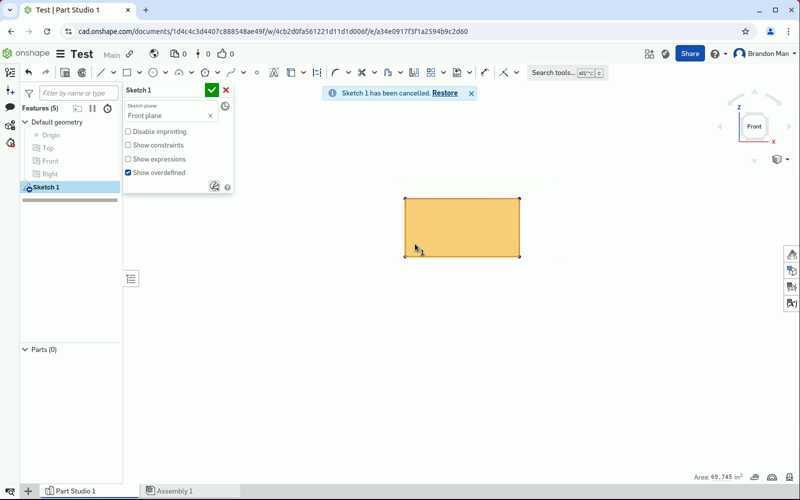
scroll(-6)
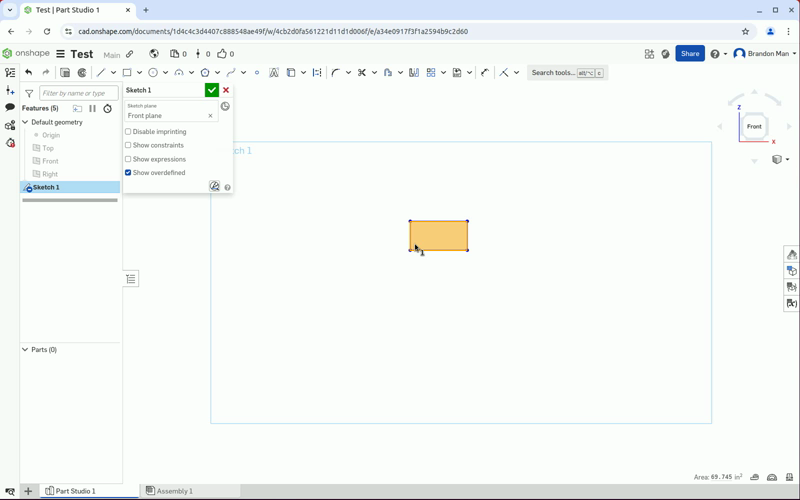
mouse_move(73, 352)
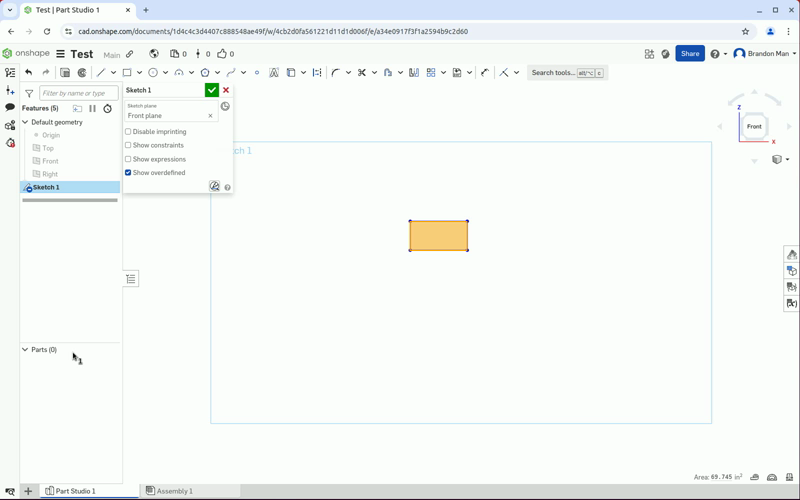
key(shift+y)
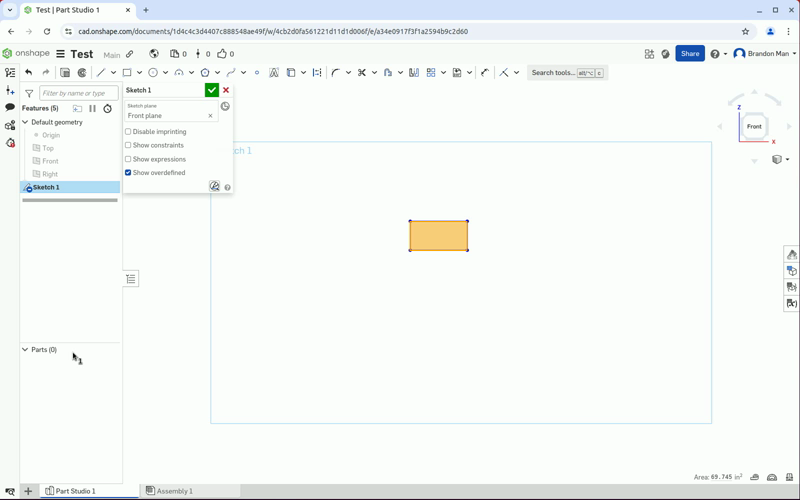
key(shift+e)
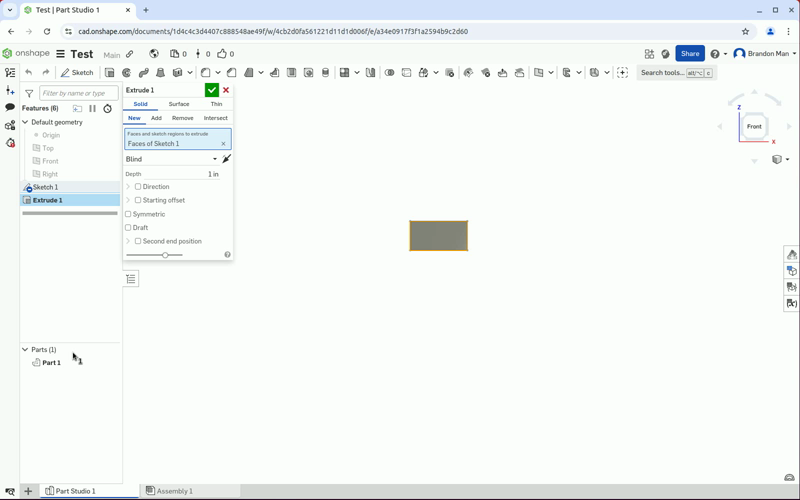
mouse_move(143, 106)
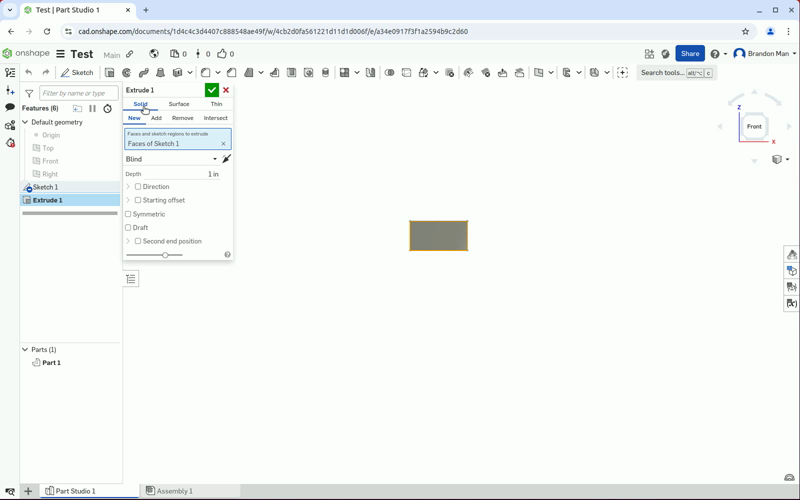
click(143, 106)
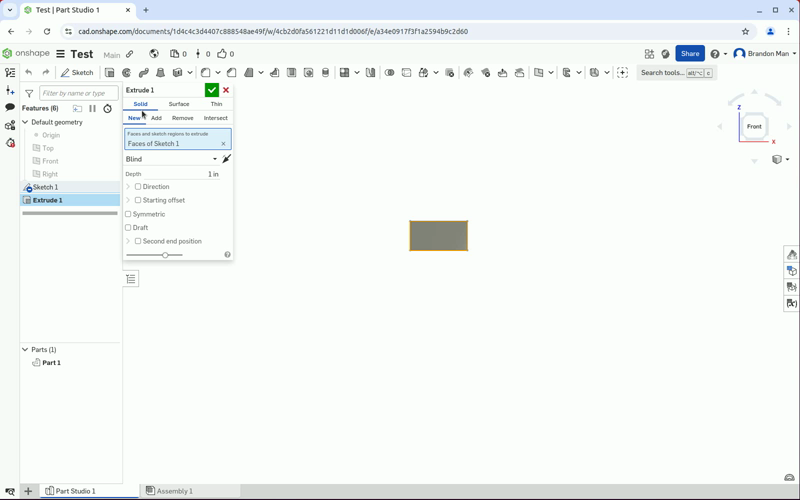
mouse_move(137, 120)
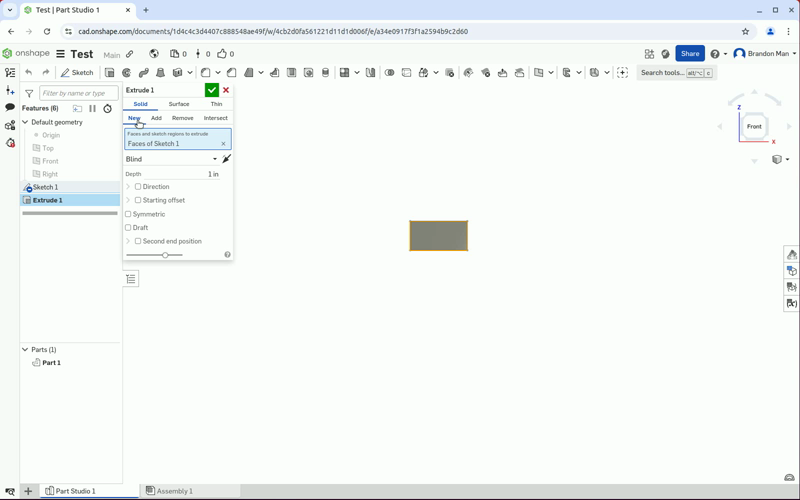
click(137, 120)
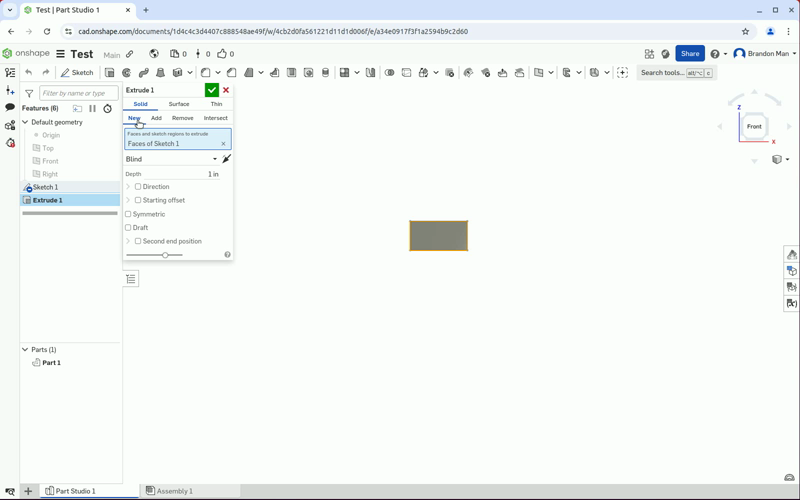
key(tab, 4)
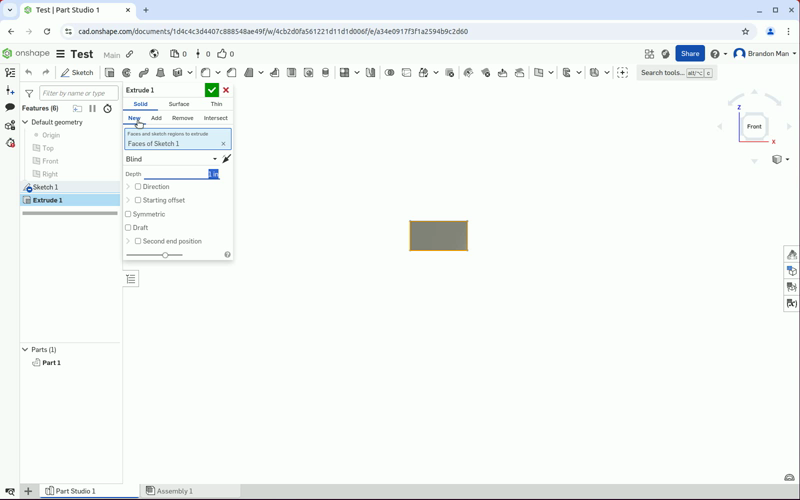
text(5.777)
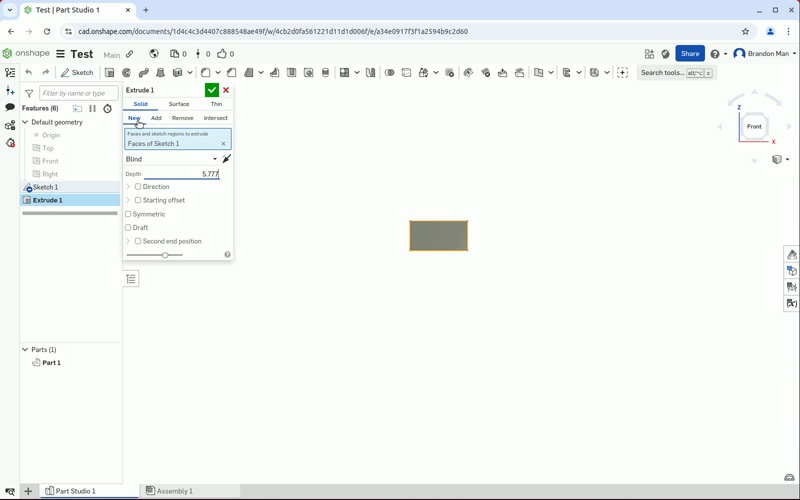
key(enter)
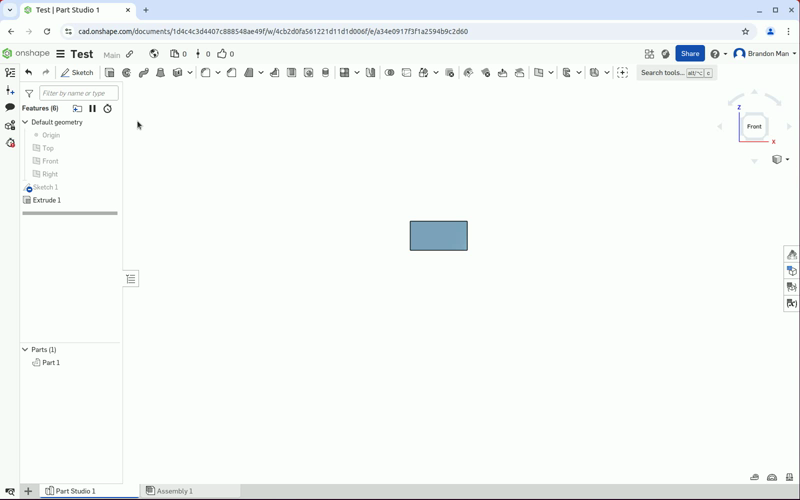
key(shift+h)
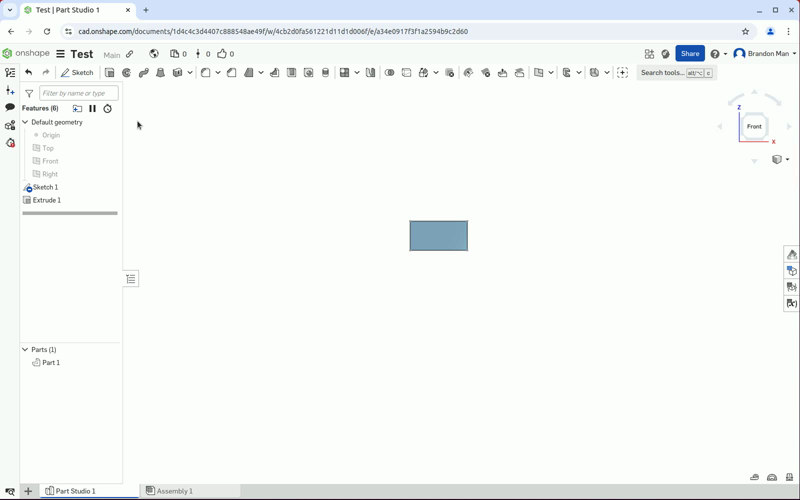
key(shift+h)
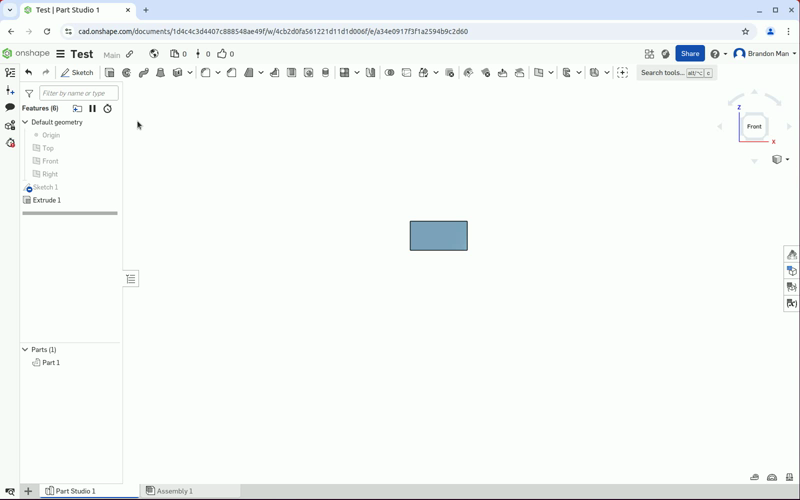
mouse_move(73, 189)
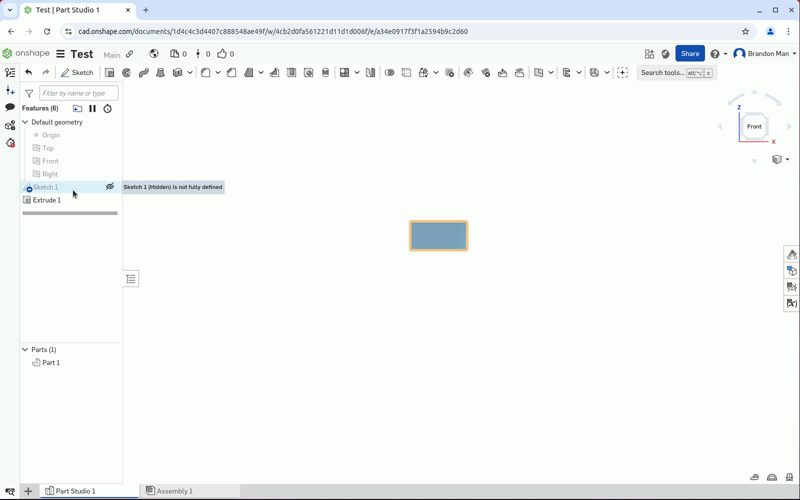
click(73, 189)
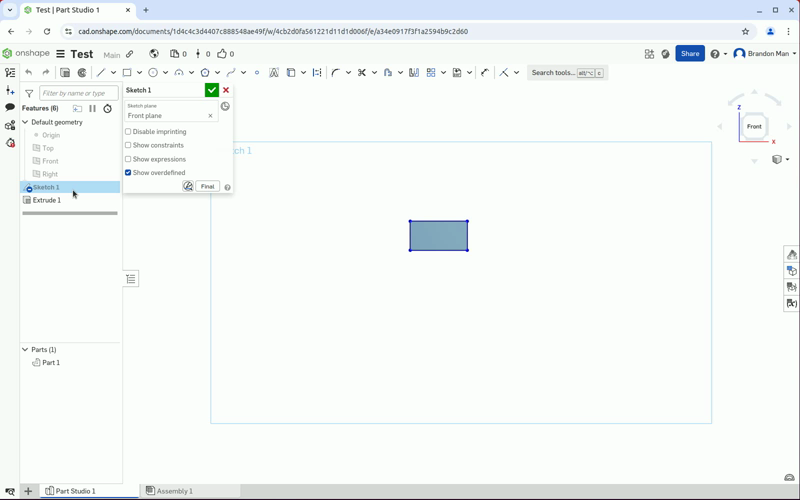
mouse_move(229, 92)
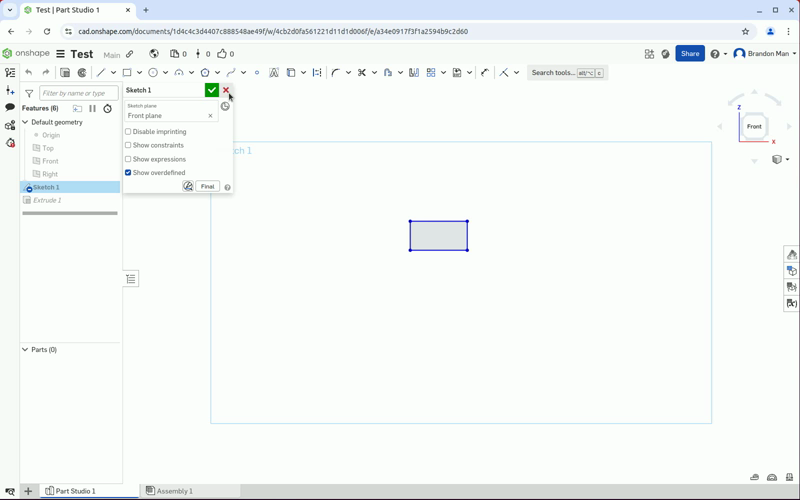
click(229, 92)
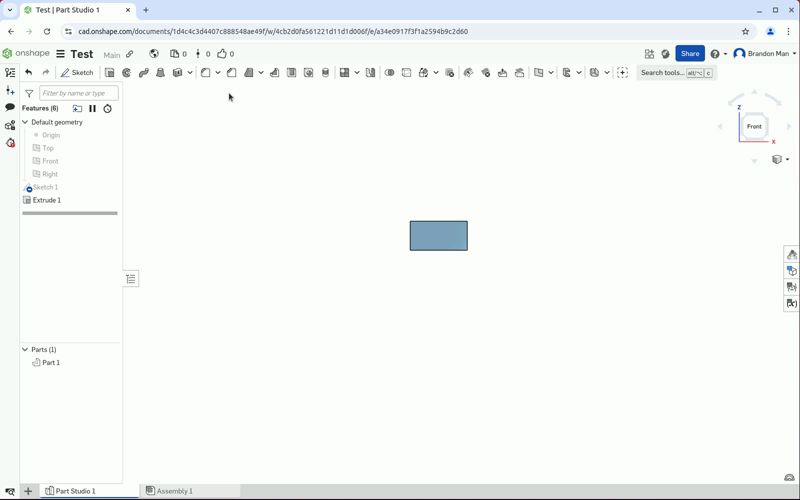
mouse_move(73, 352)
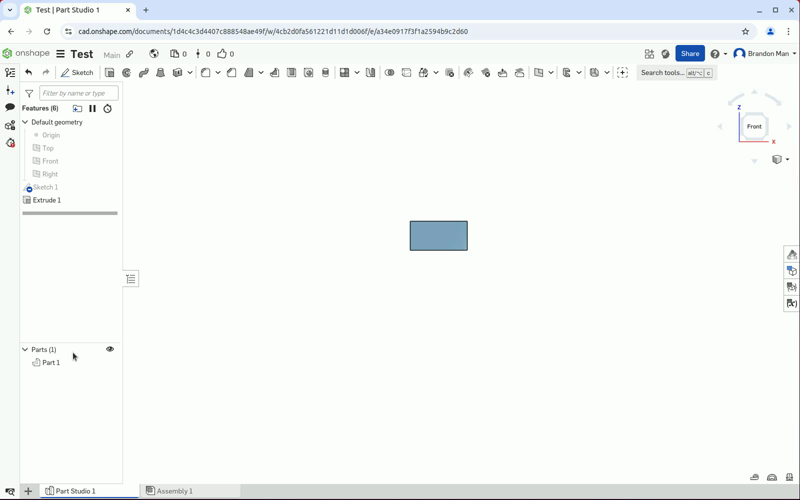
key(y)
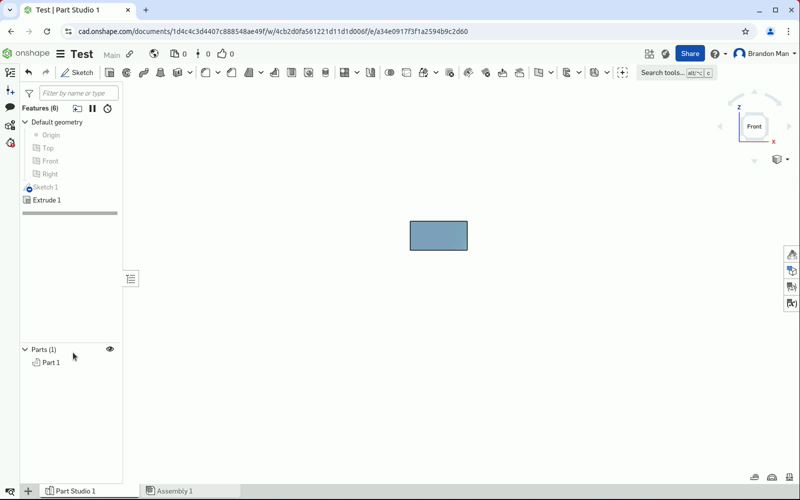
key(shift+p)
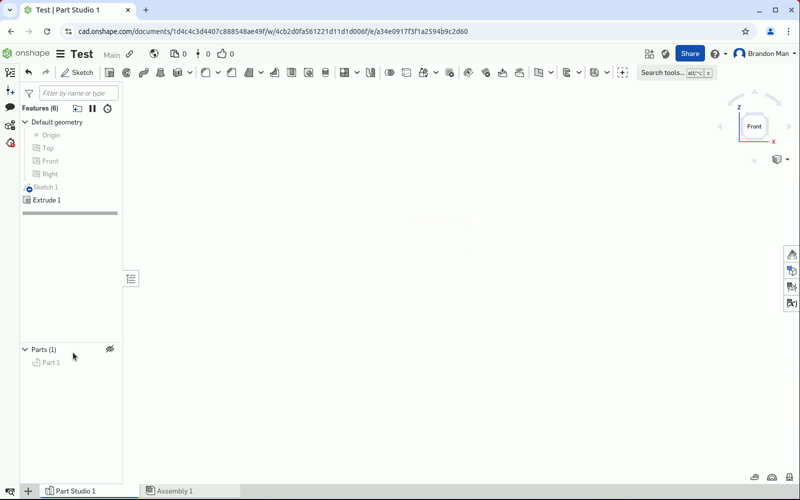
key(space)
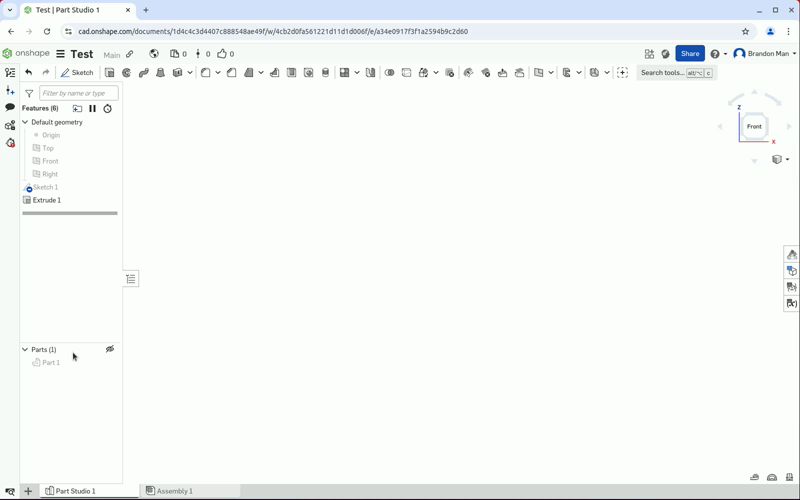
key_down(shift)
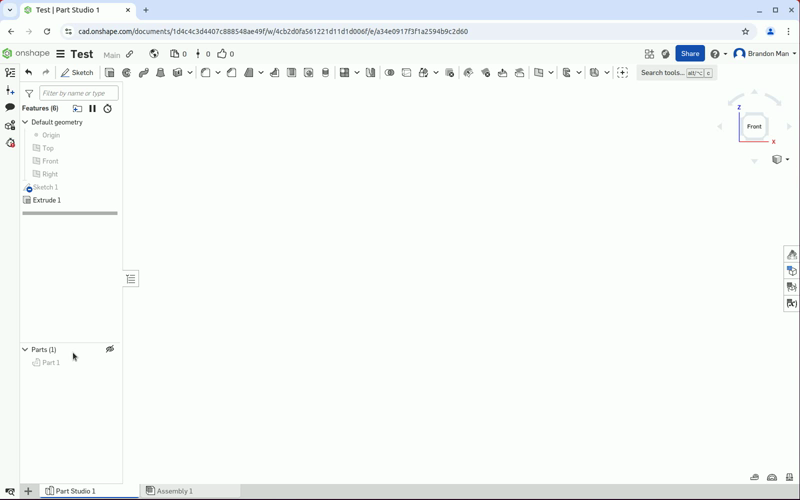
key(down)
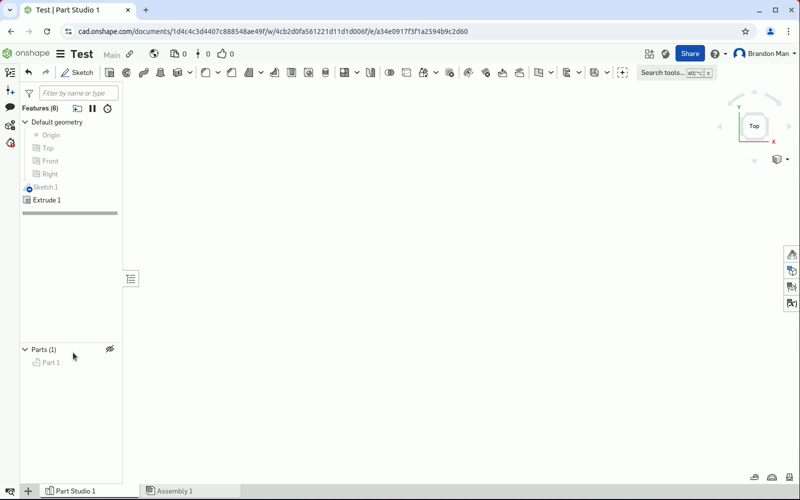
key_up(shift)
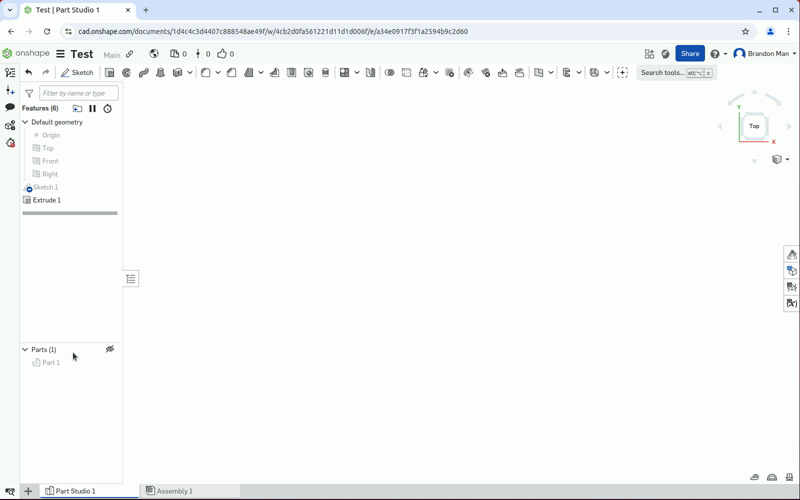
mouse_move(73, 352)
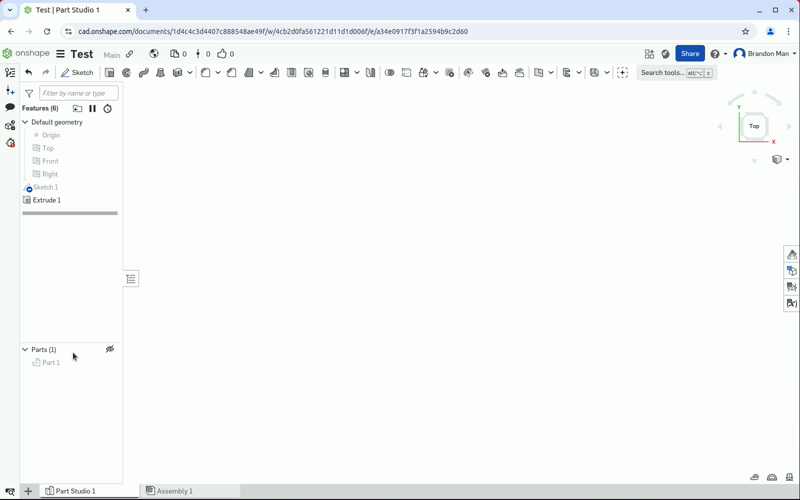
key(shift+y)
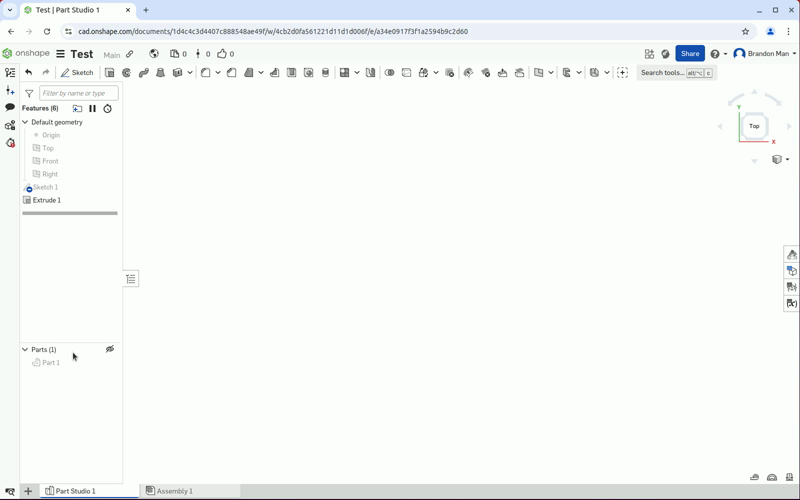
key(shift+s)
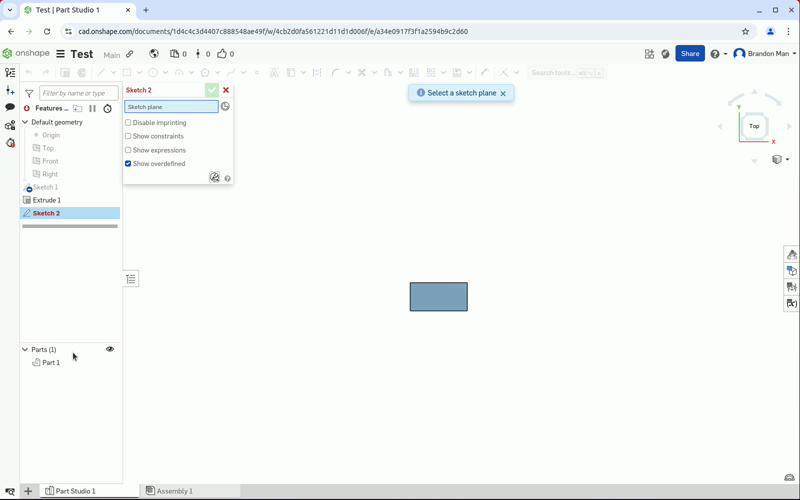
mouse_move(73, 150)
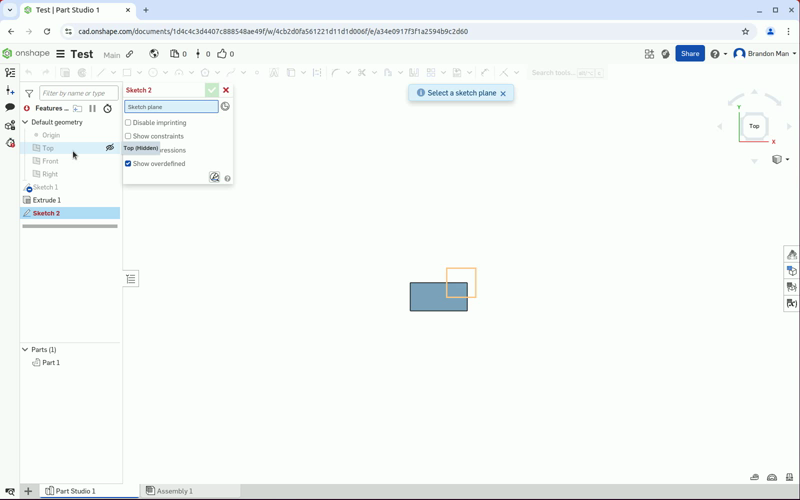
click(73, 150)
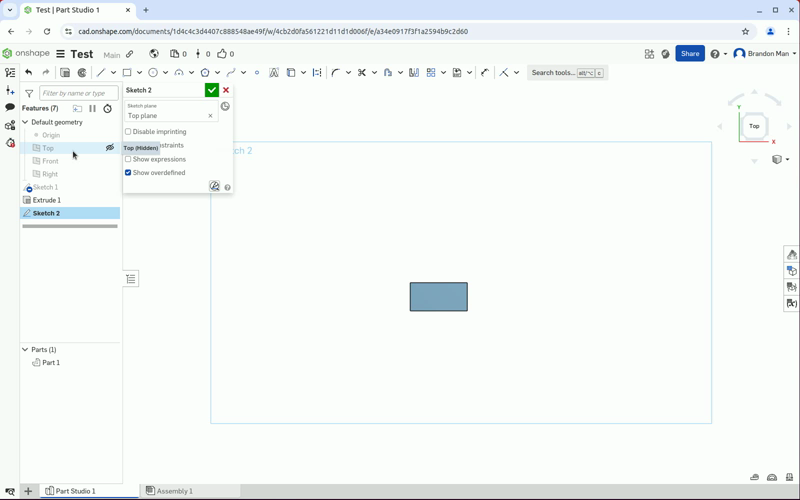
mouse_move(73, 352)
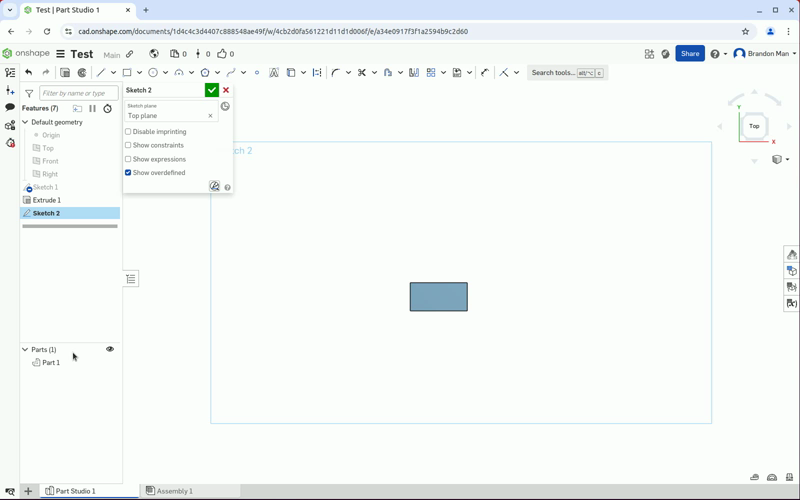
key(y)
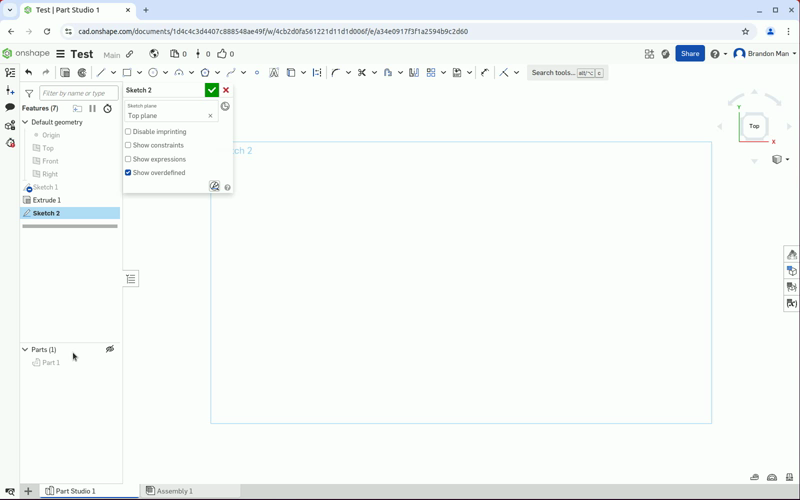
key(l)
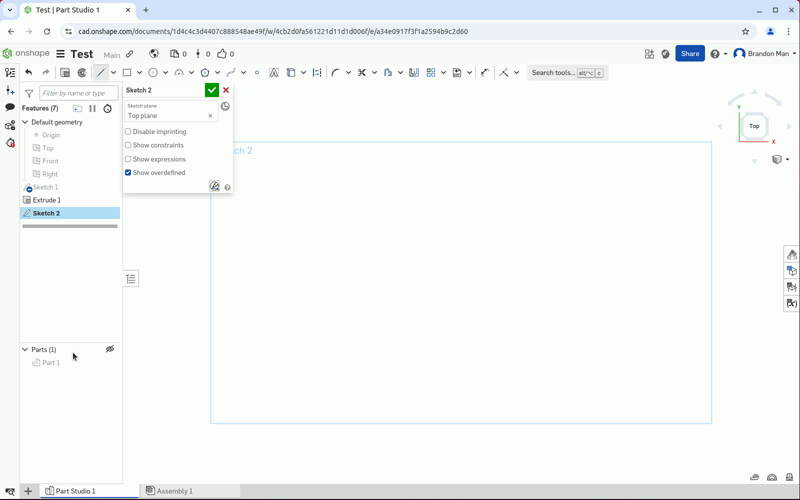
key_down(shift)
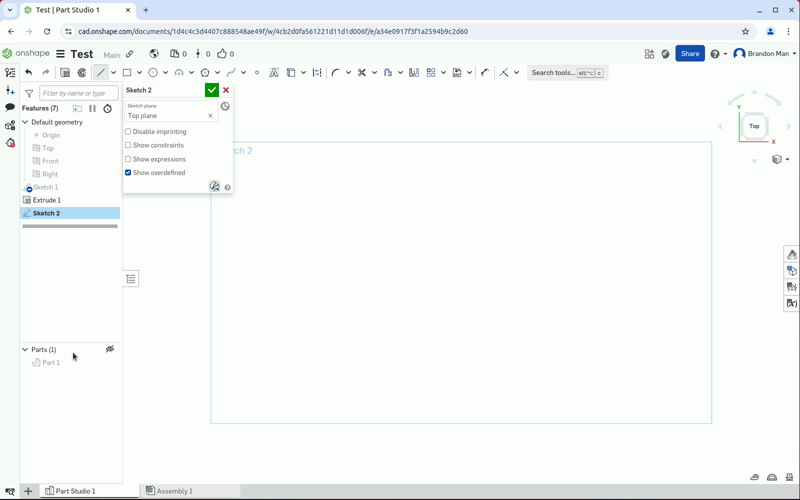
mouse_move(524, 258)
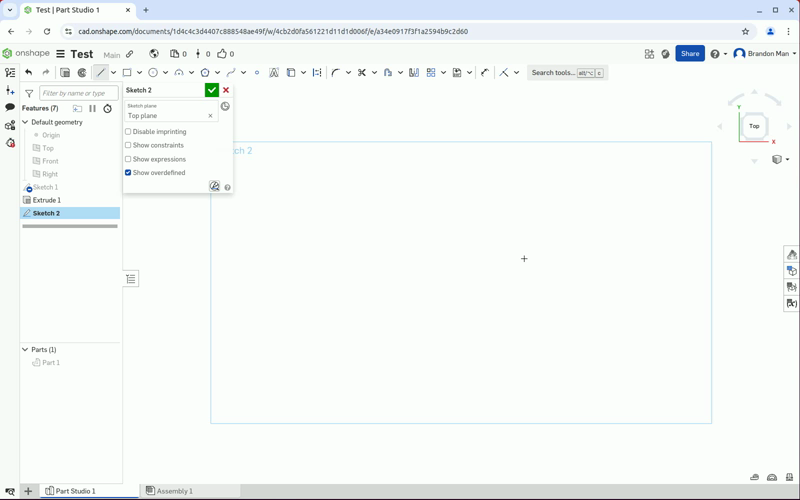
click(524, 258)
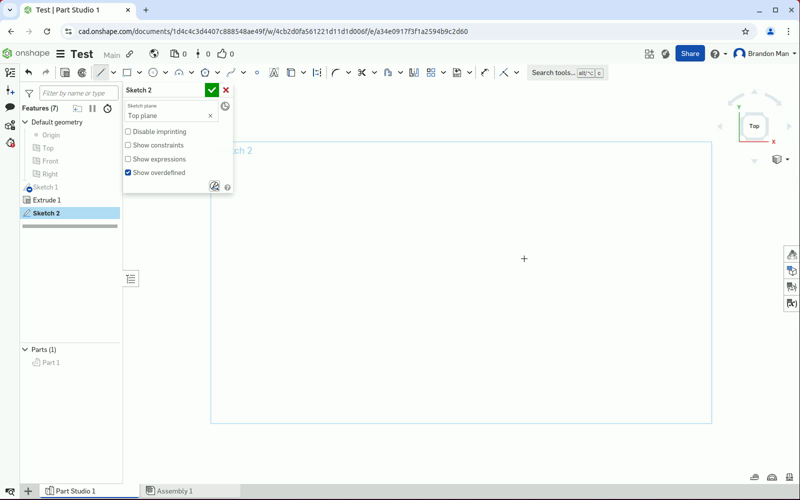
key_up(shift)
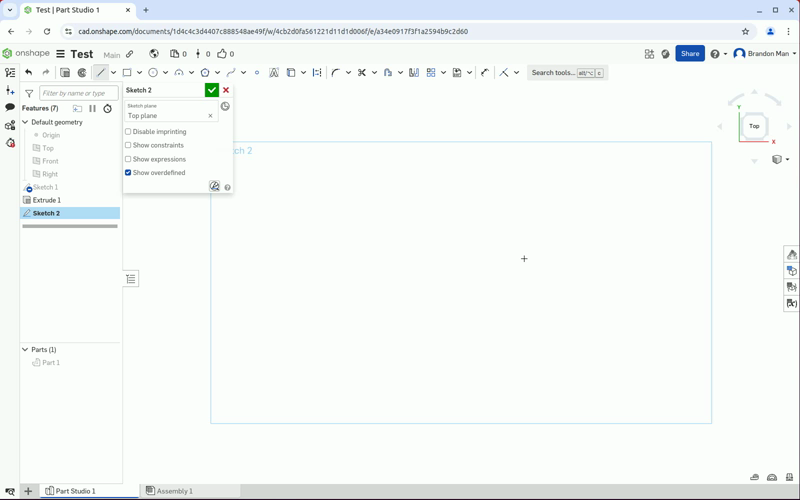
key_down(shift)
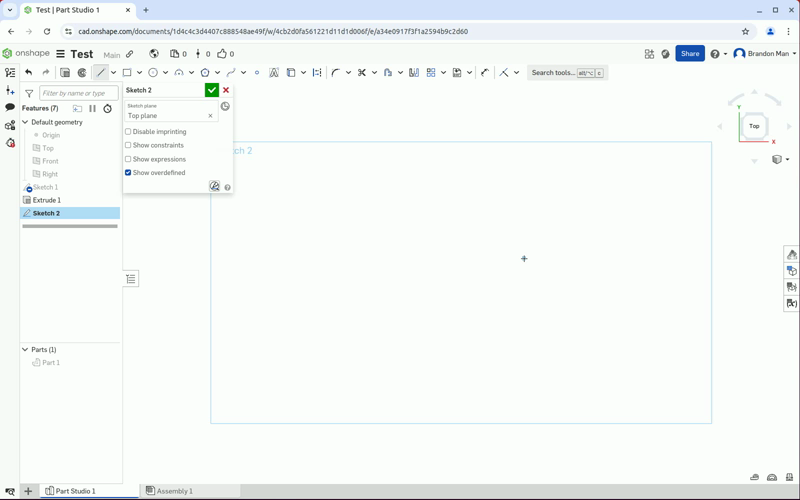
mouse_move(554, 258)
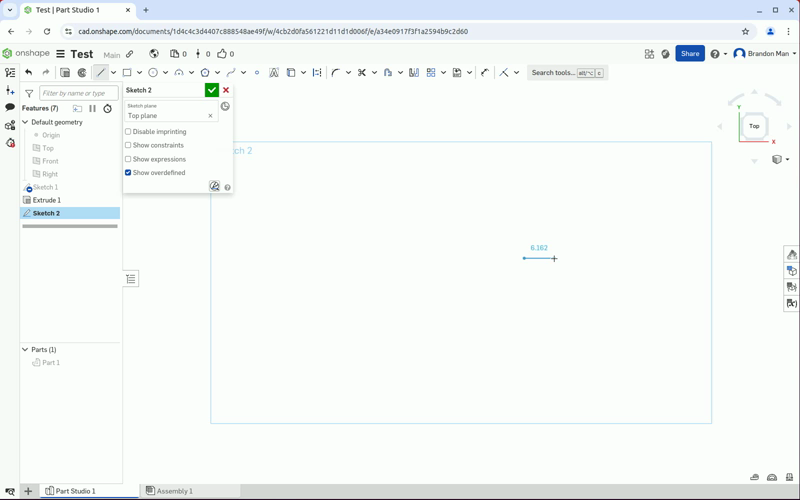
mouse_move(553, 258)
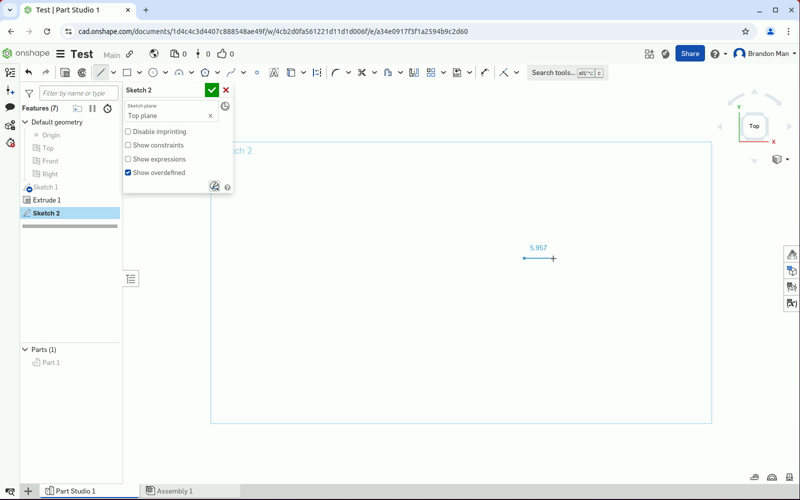
click(553, 258)
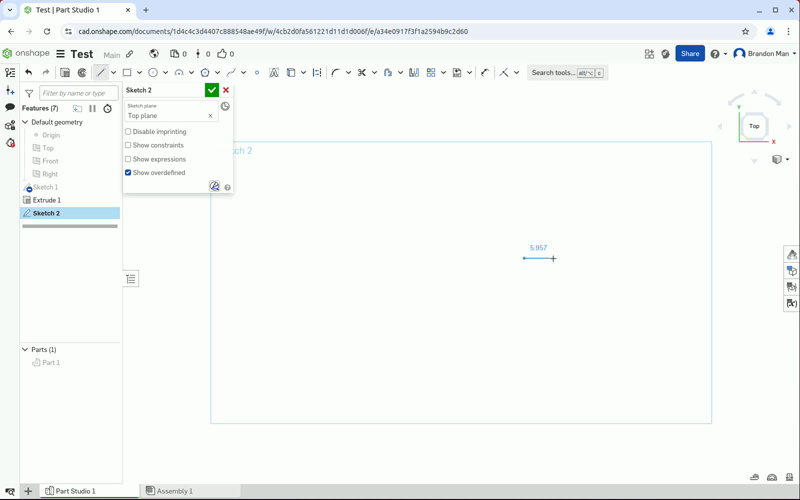
key_up(shift)
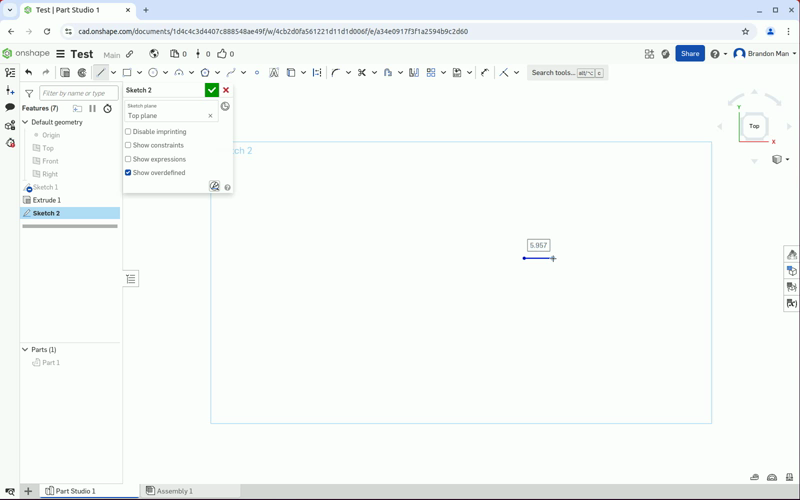
key_down(shift)
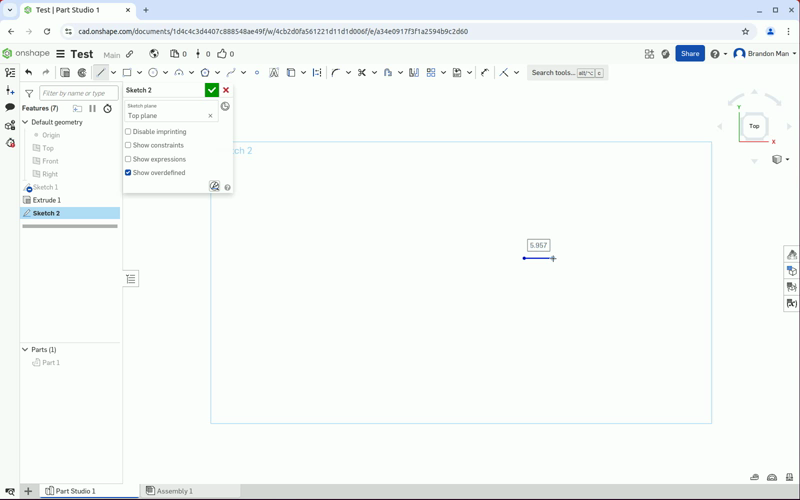
mouse_move(583, 258)
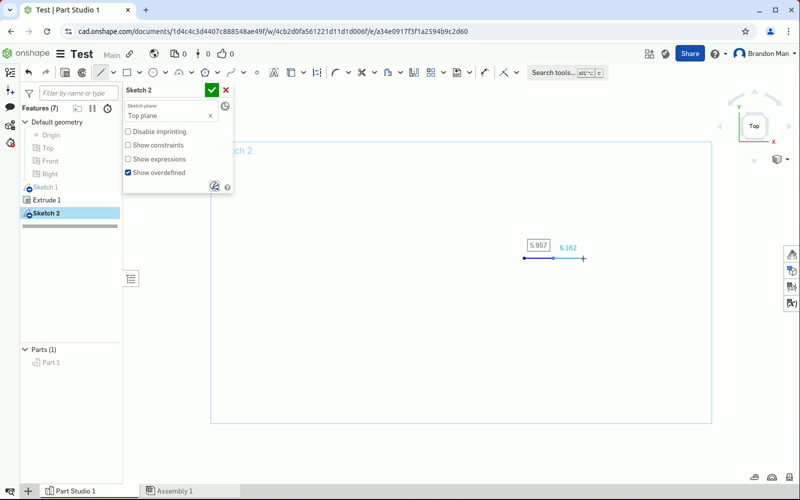
mouse_move(553, 229)
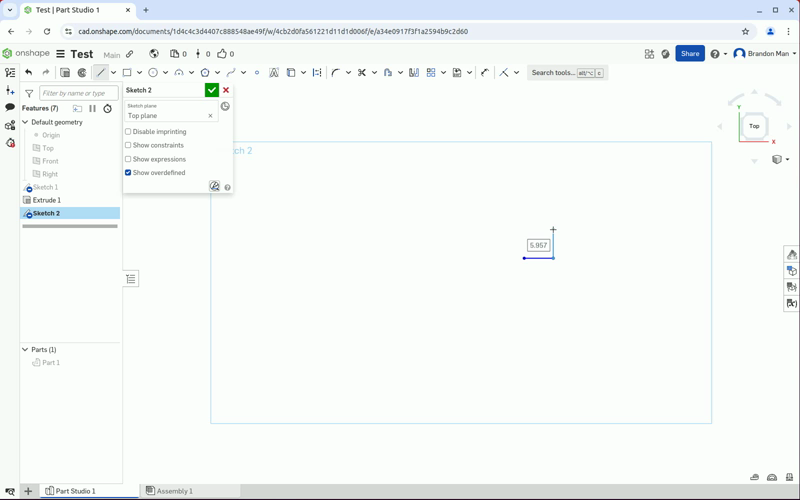
click(553, 229)
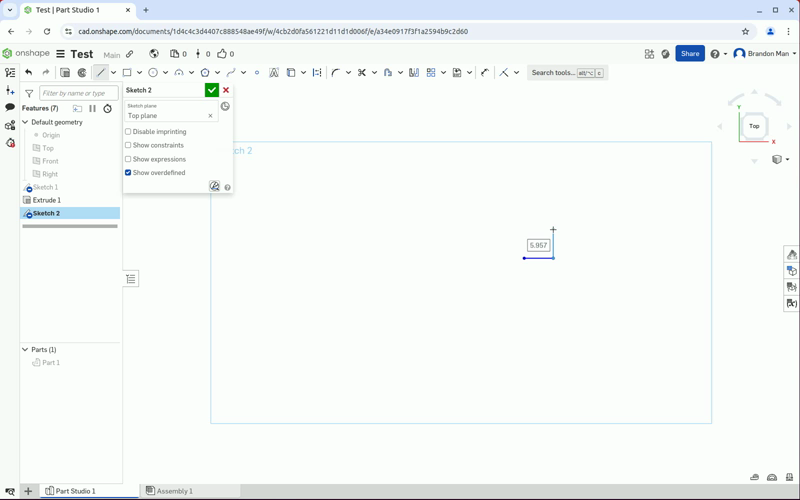
key_up(shift)
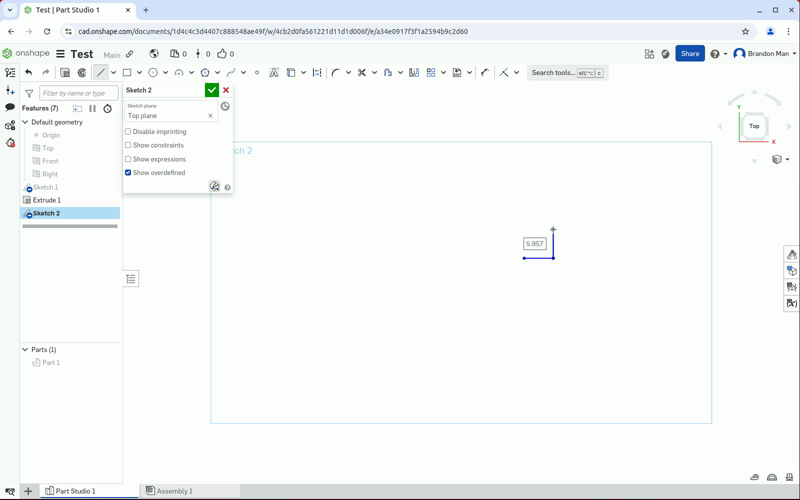
key_down(shift)
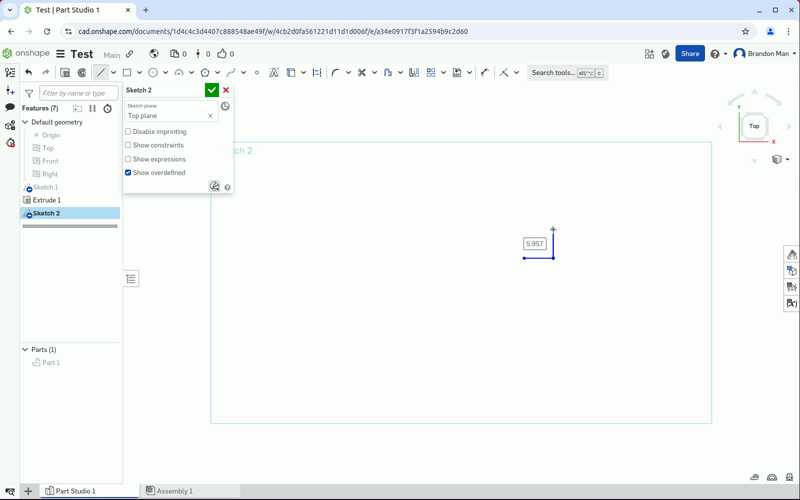
mouse_move(583, 229)
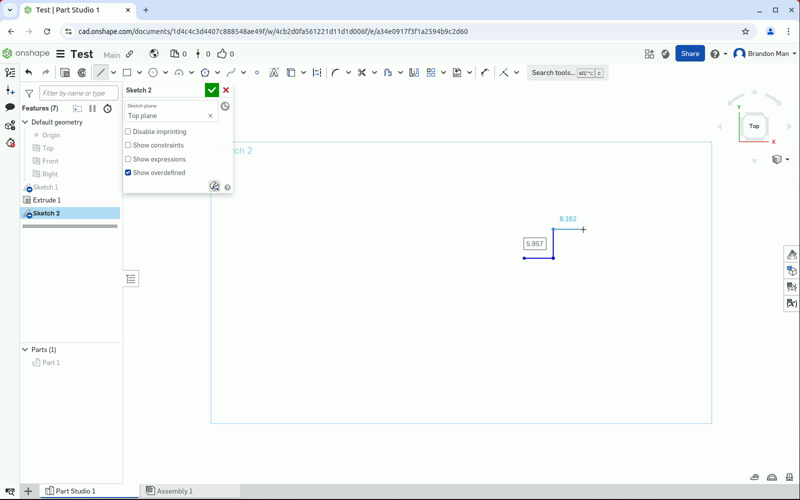
mouse_move(524, 229)
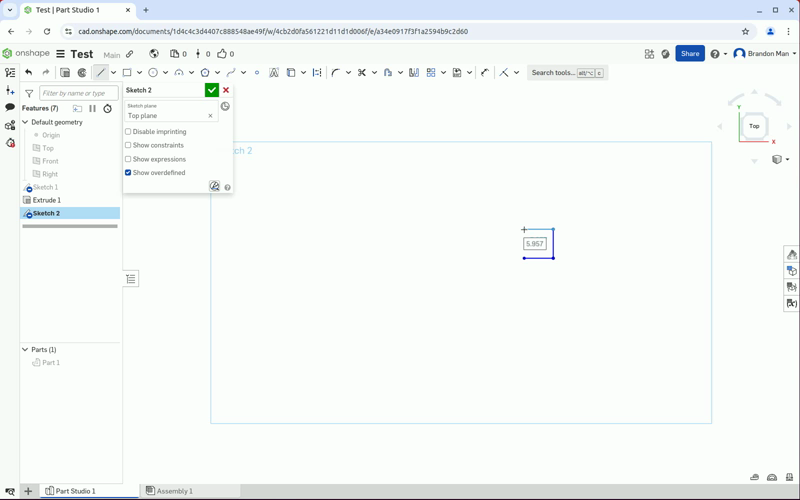
click(524, 229)
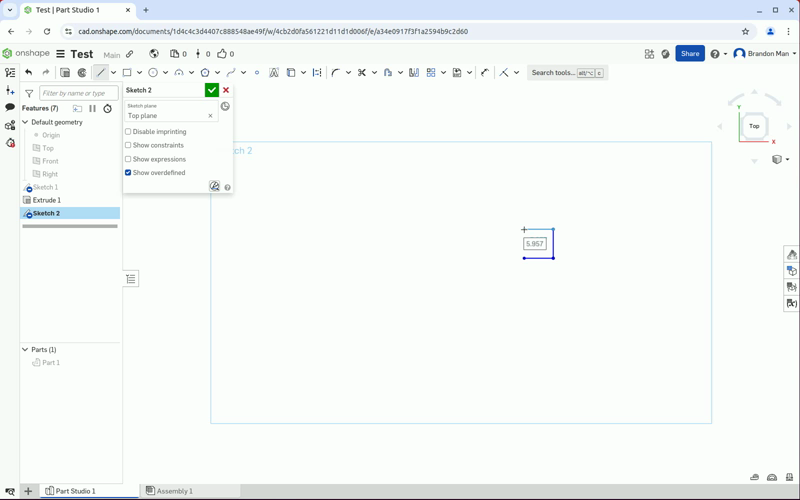
key_up(shift)
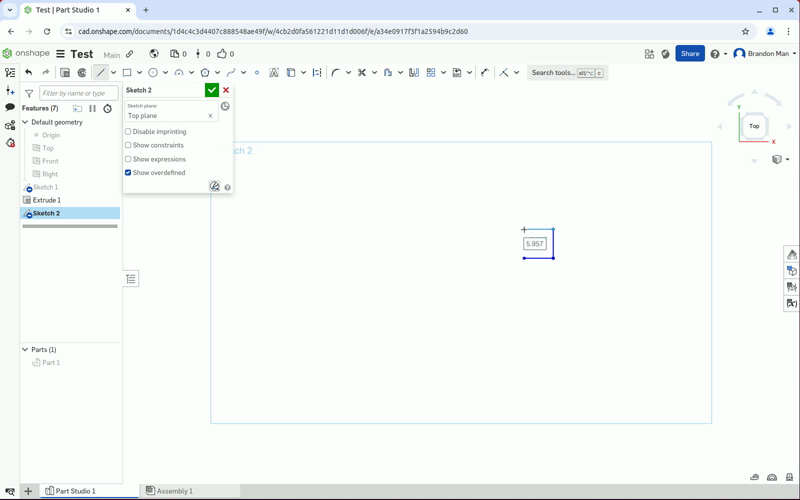
mouse_move(554, 229)
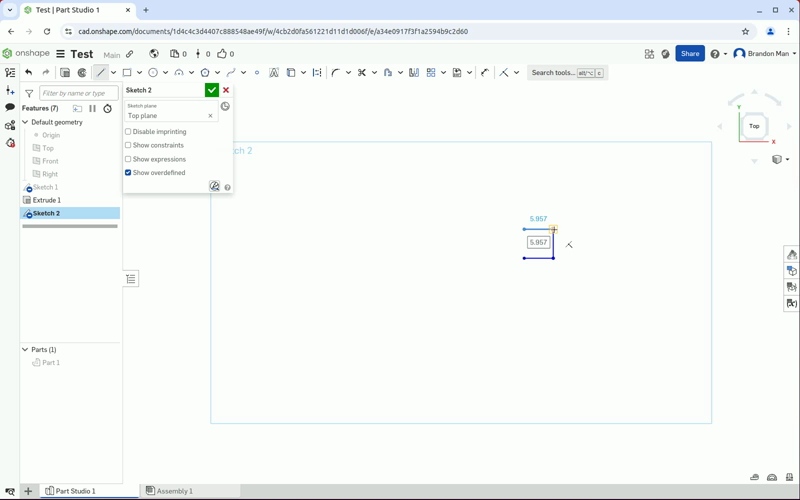
key_down(shift)
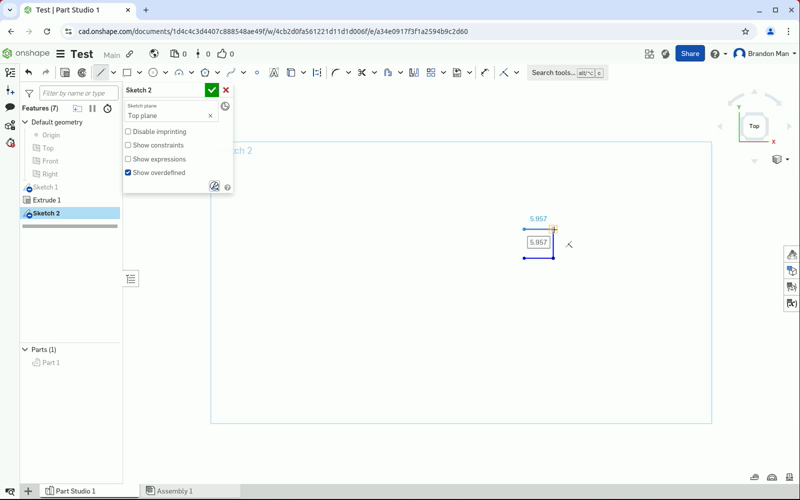
mouse_move(524, 258)
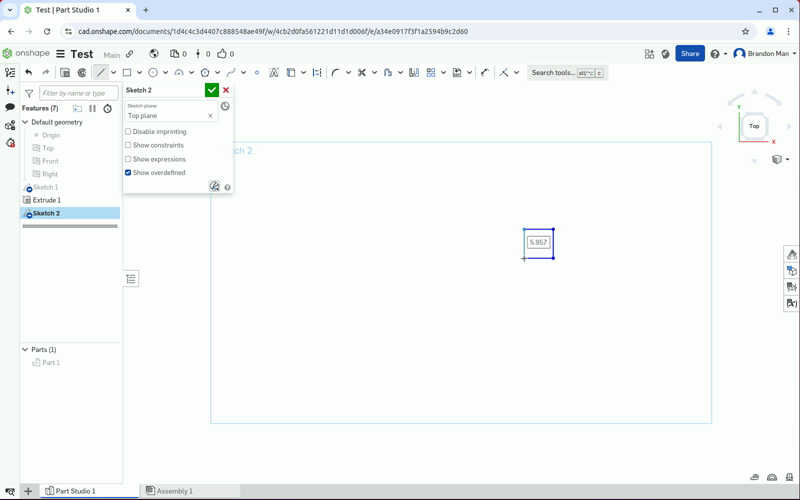
key_up(shift)
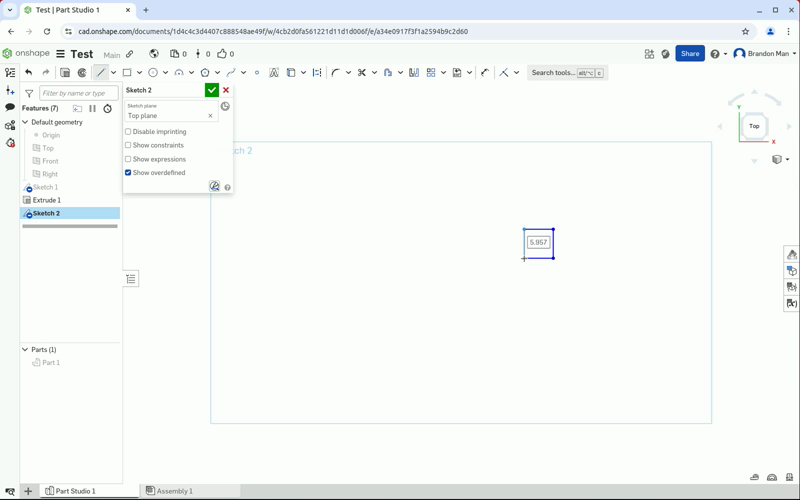
click(524, 258)
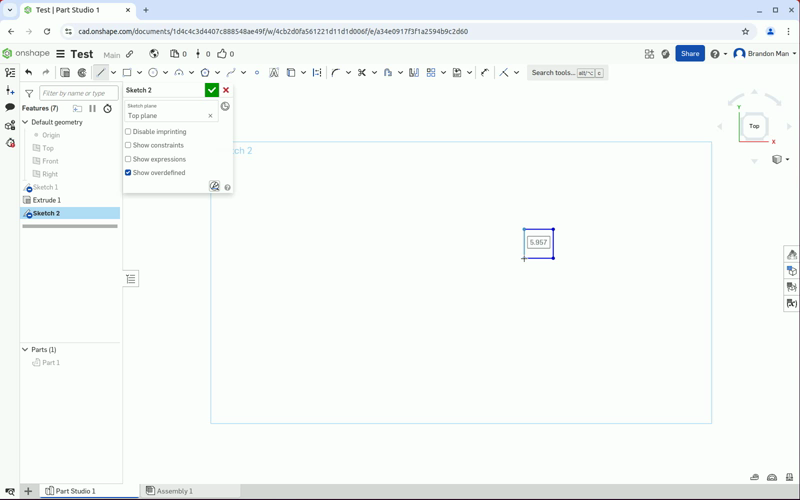
key(esc)
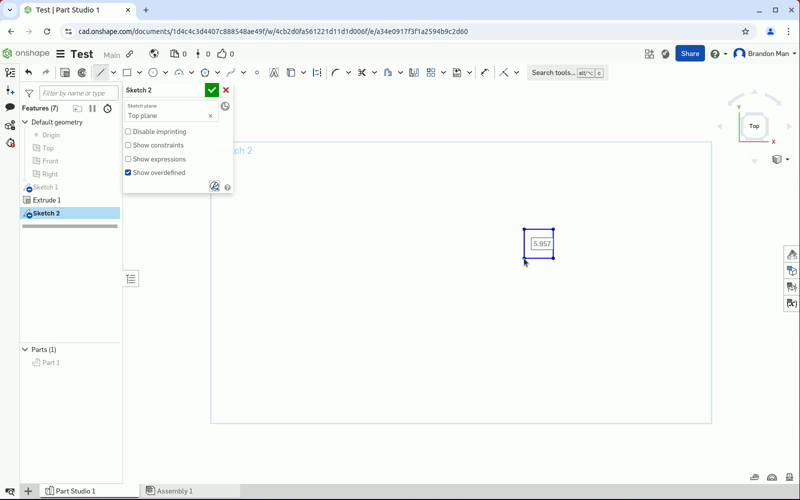
mouse_move(546, 234)
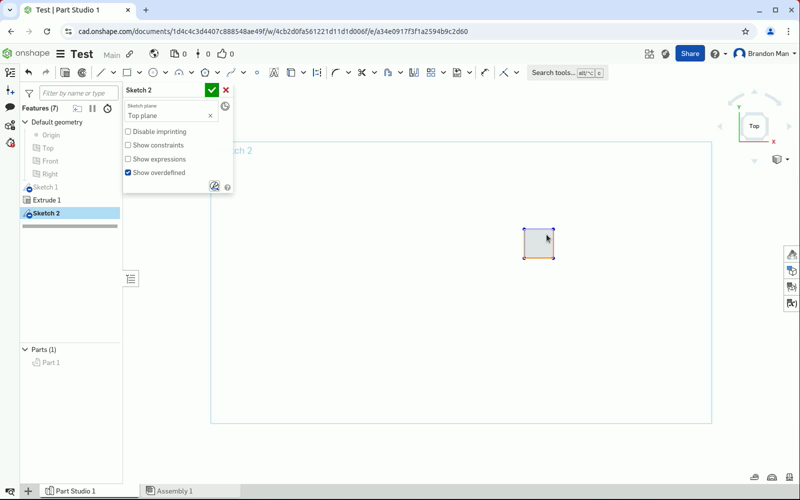
scroll(6)
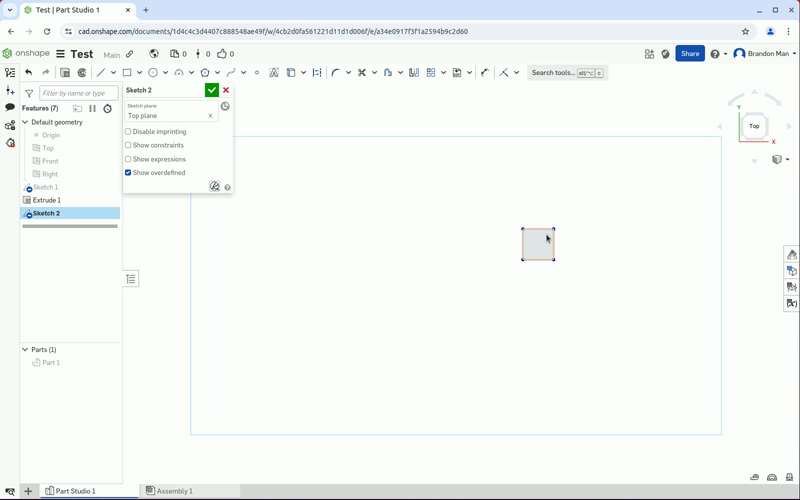
scroll(6)
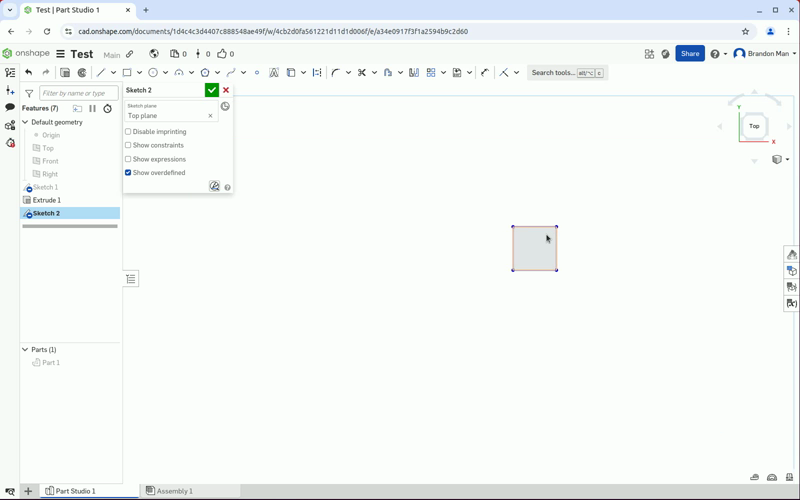
scroll(6)
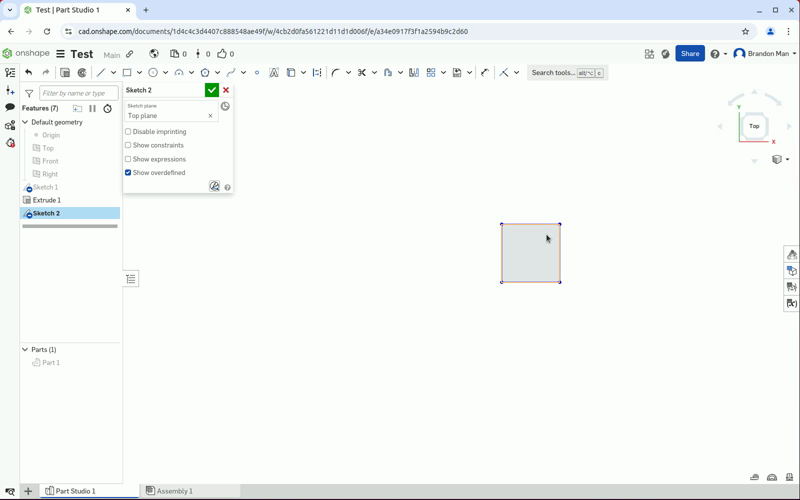
scroll(6)
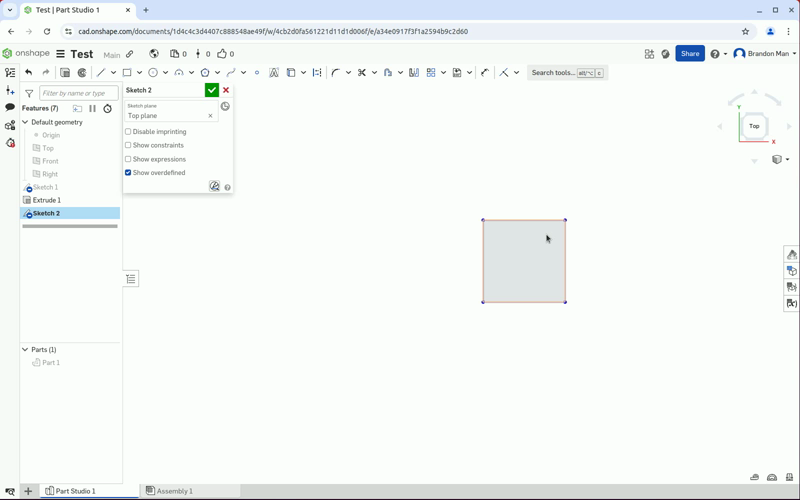
scroll(6)
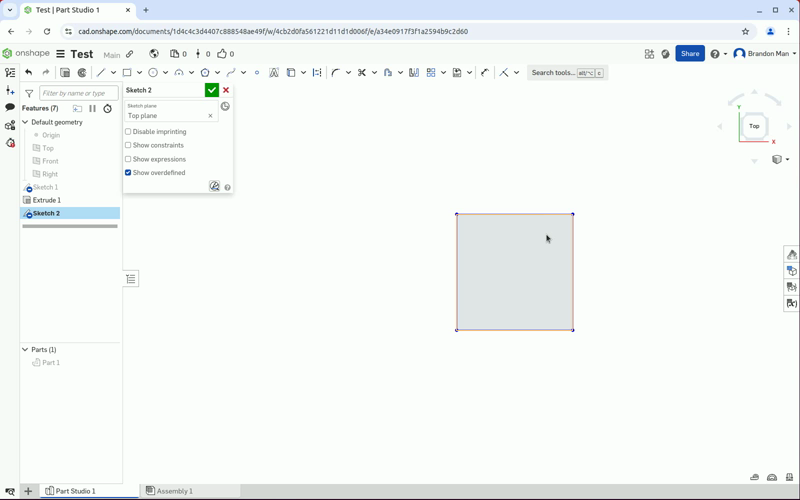
scroll(6)
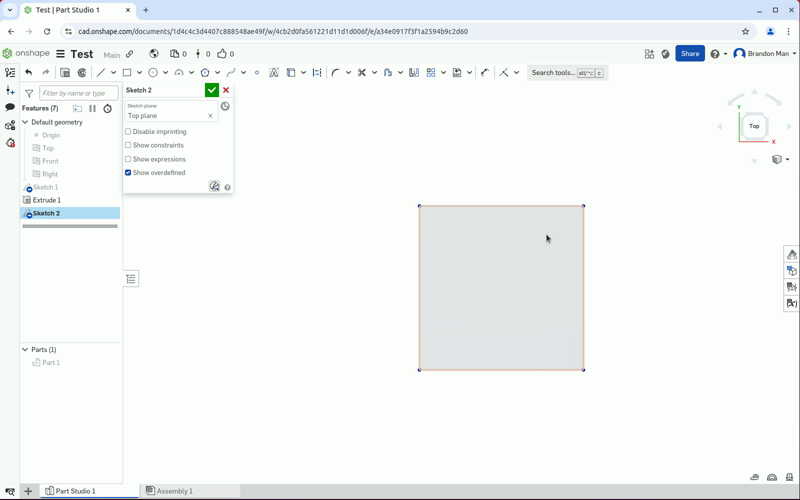
scroll(6)
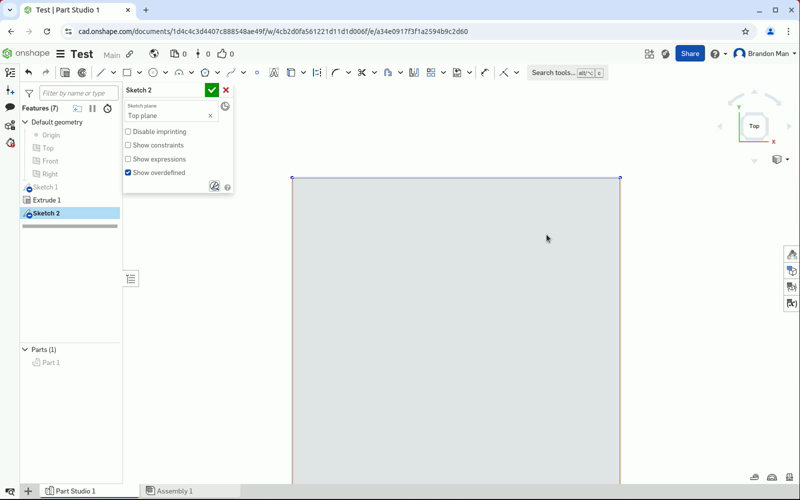
click(546, 234)
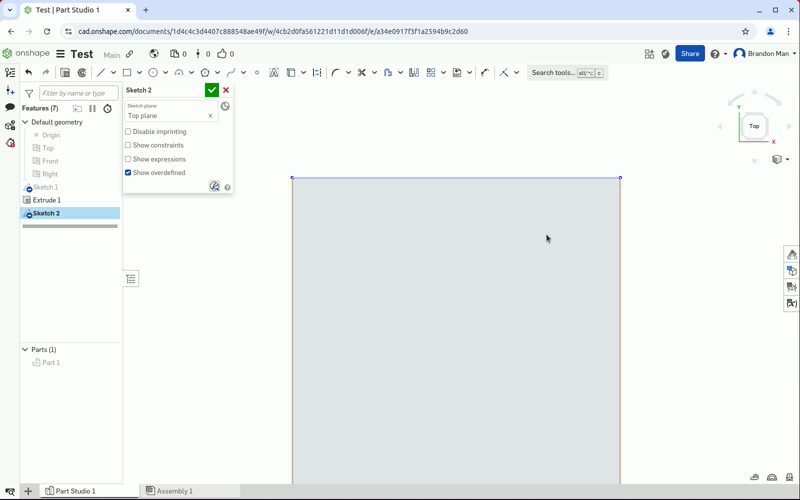
scroll(-6)
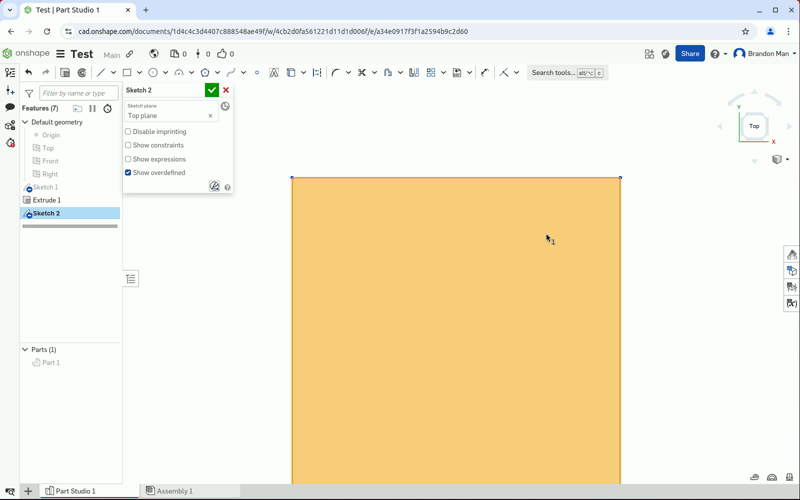
scroll(-6)
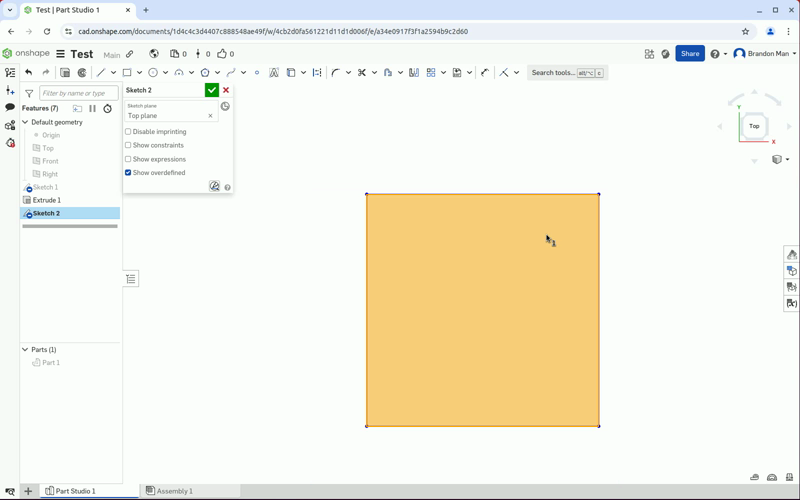
scroll(-6)
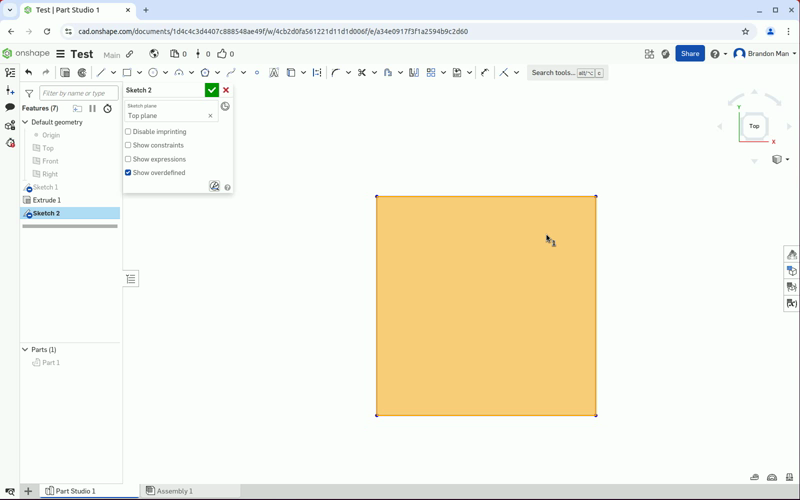
scroll(-6)
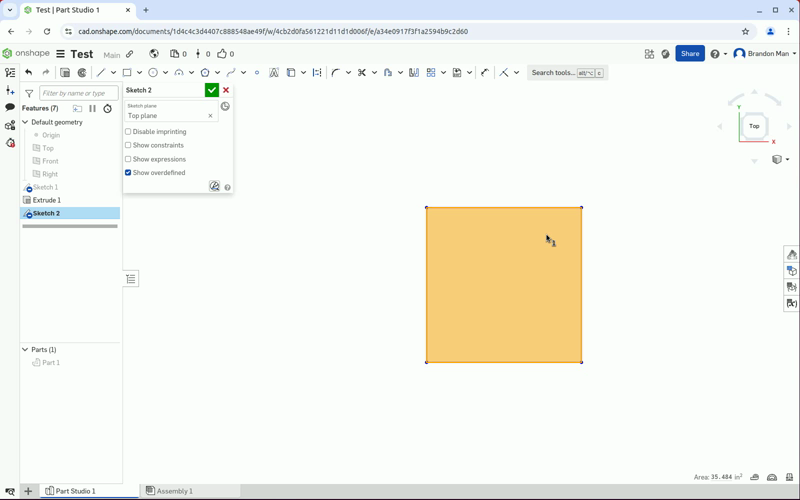
scroll(-6)
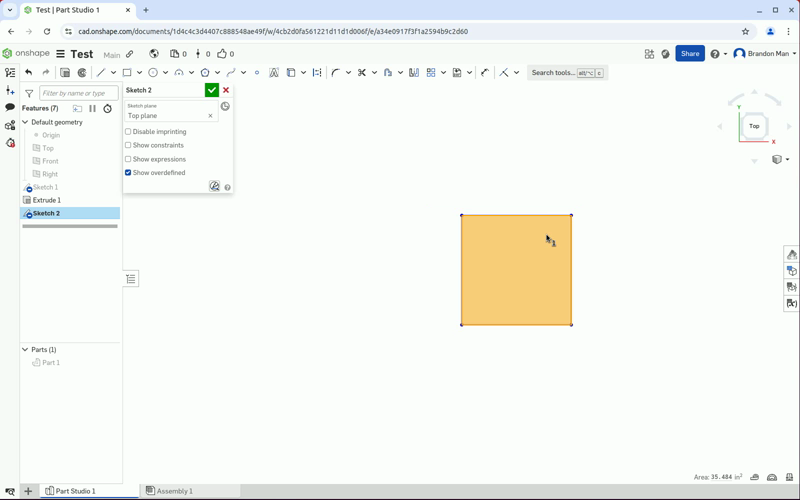
scroll(-6)
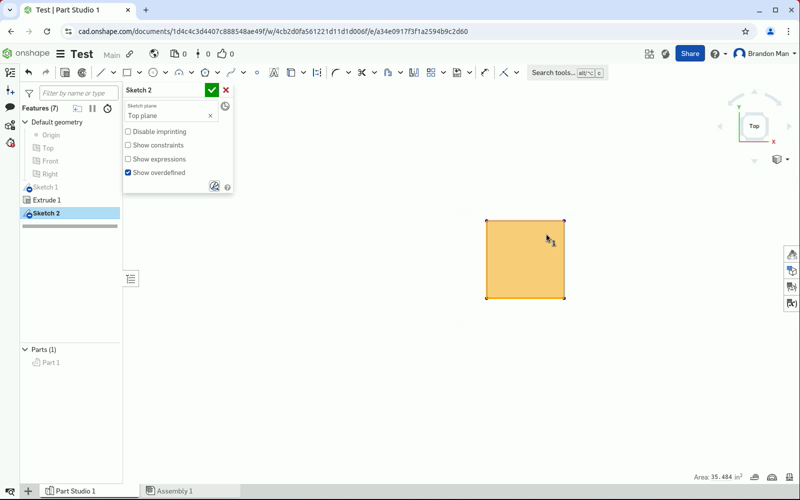
scroll(-6)
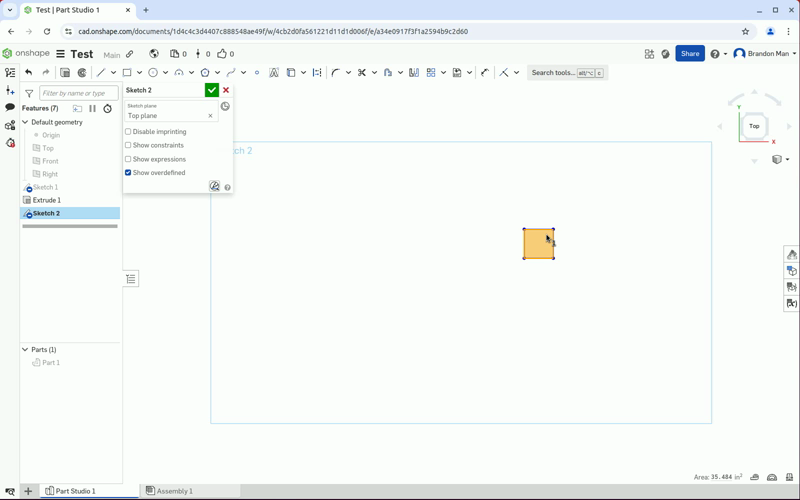
mouse_move(73, 352)
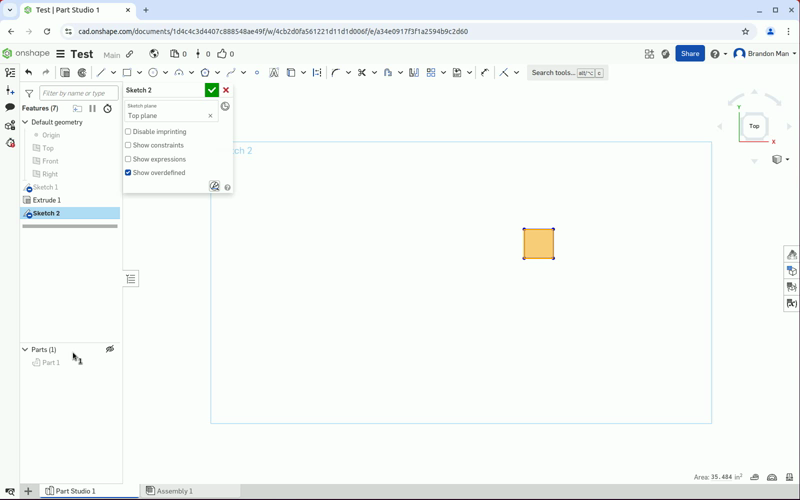
key(shift+y)
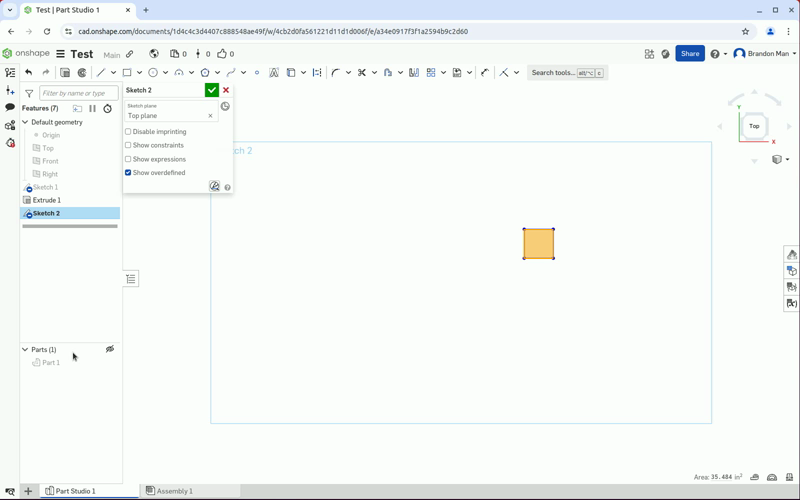
key(shift+e)
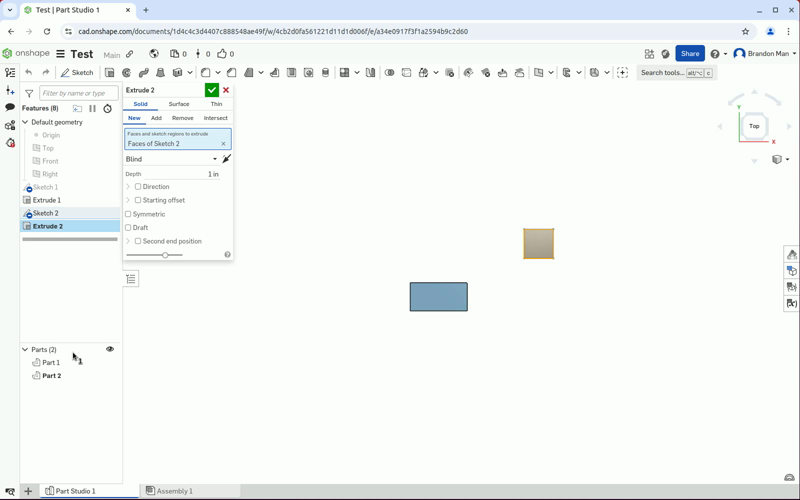
mouse_move(143, 106)
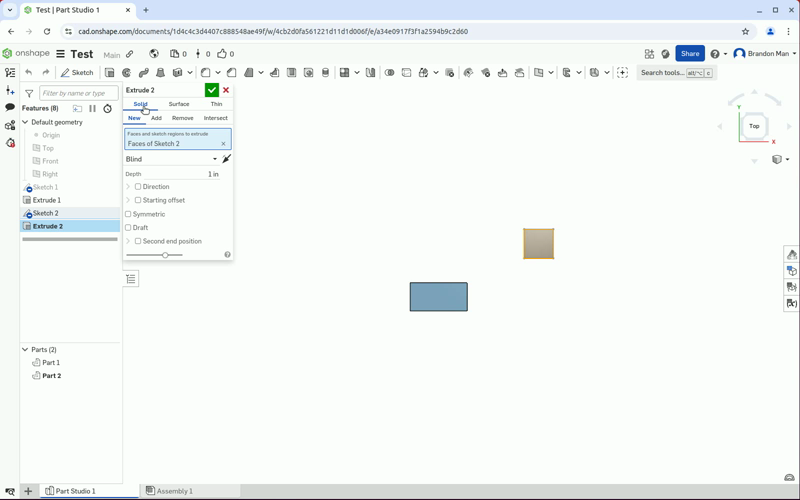
click(143, 106)
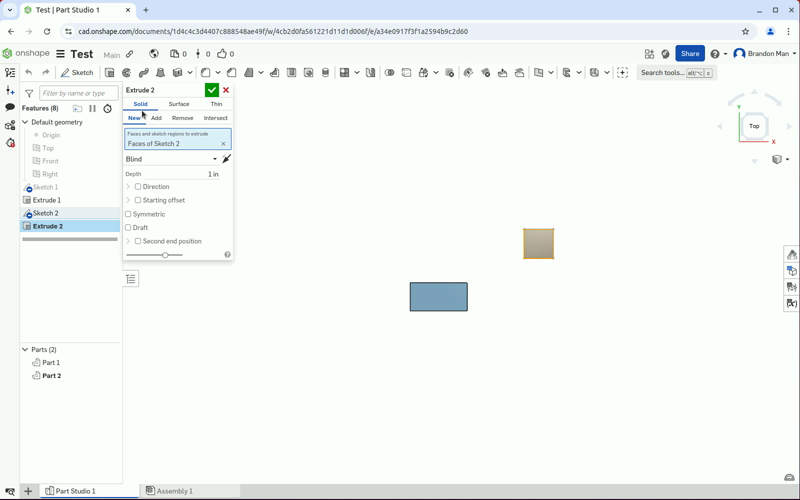
mouse_move(137, 120)
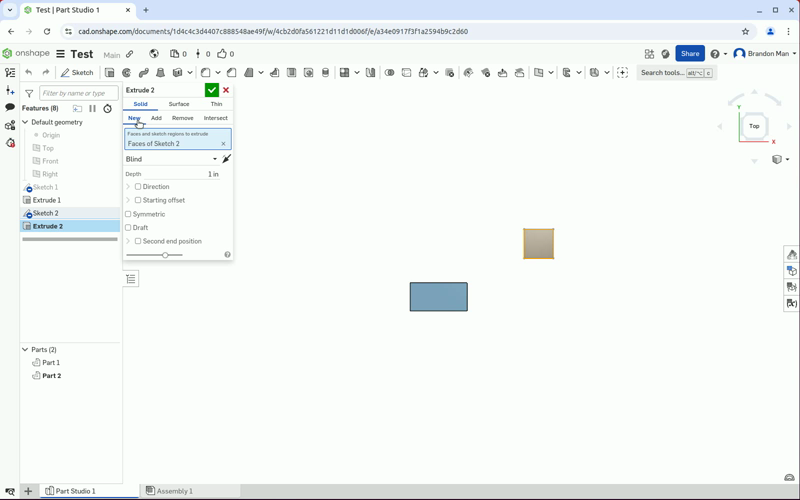
click(137, 120)
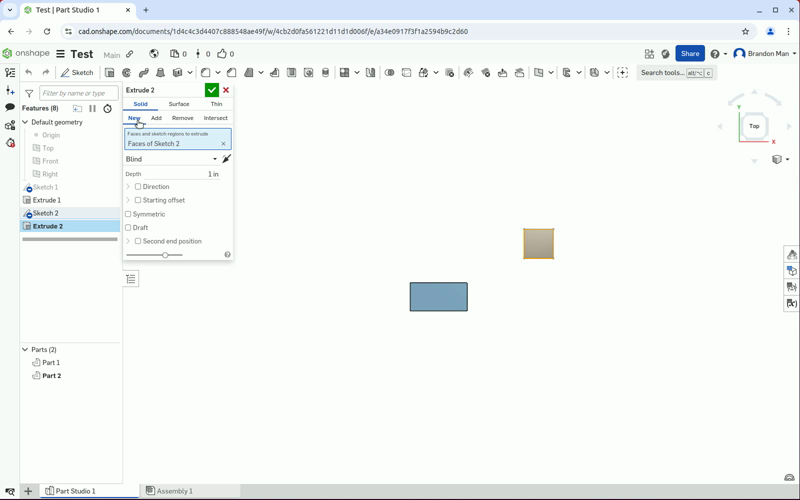
key(tab, 4)
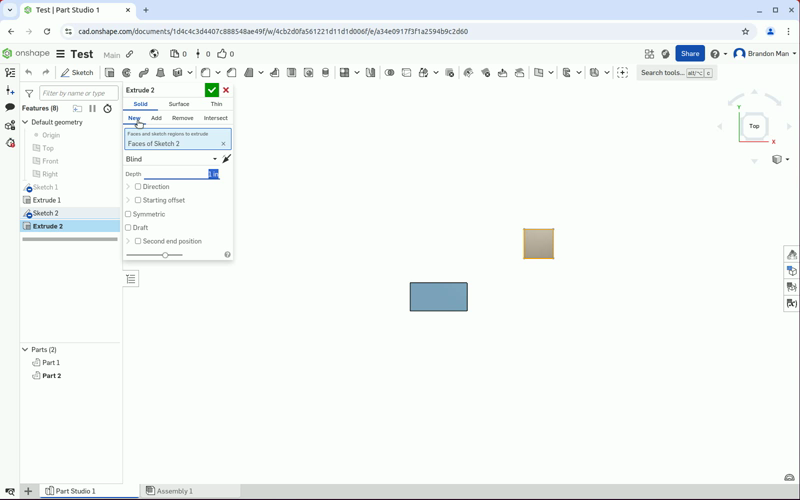
text(23.108)
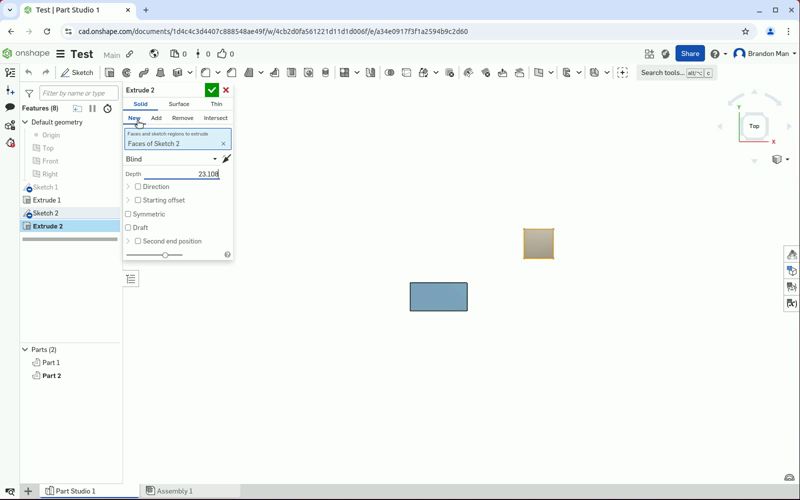
key(enter)
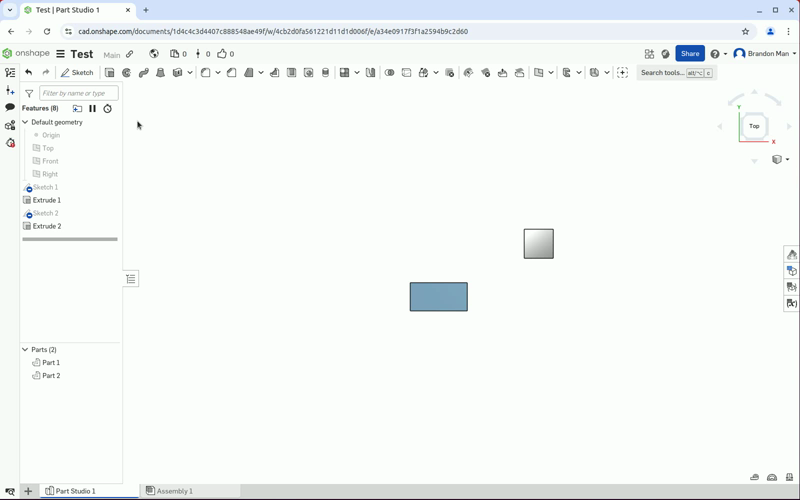
key(shift+h)
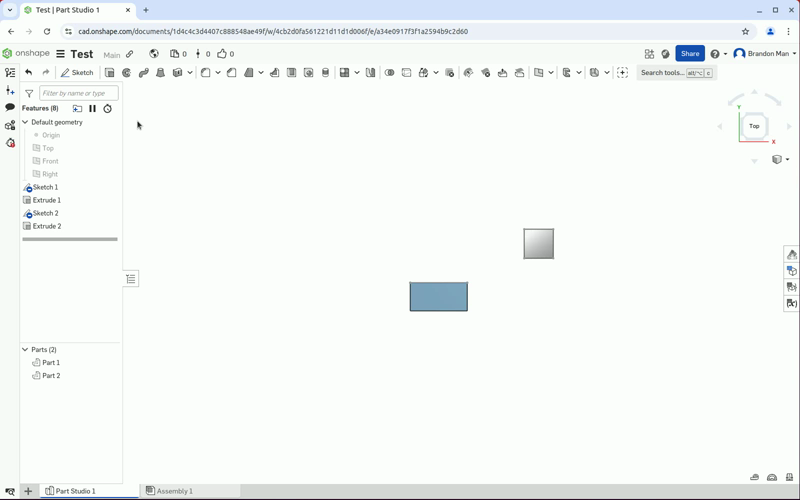
key(shift+h)
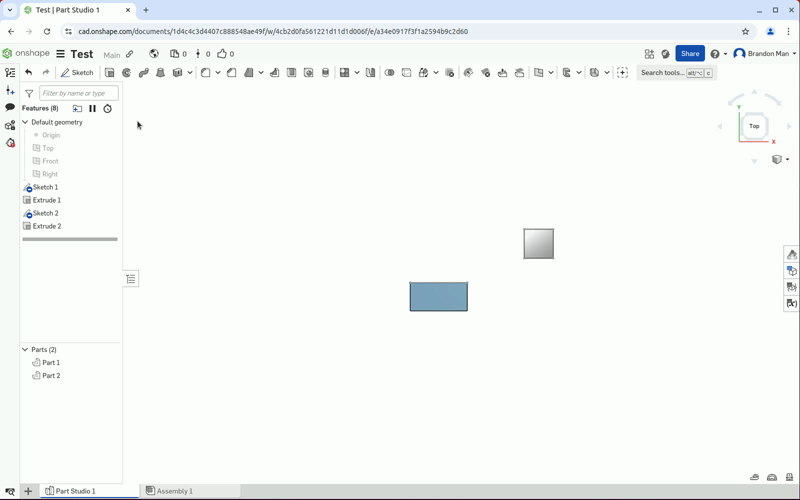
key(shift+7)
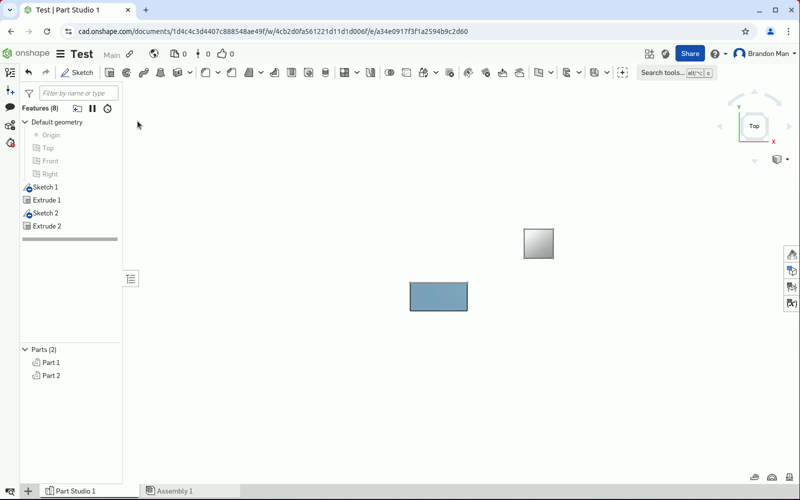
key(up, 3)
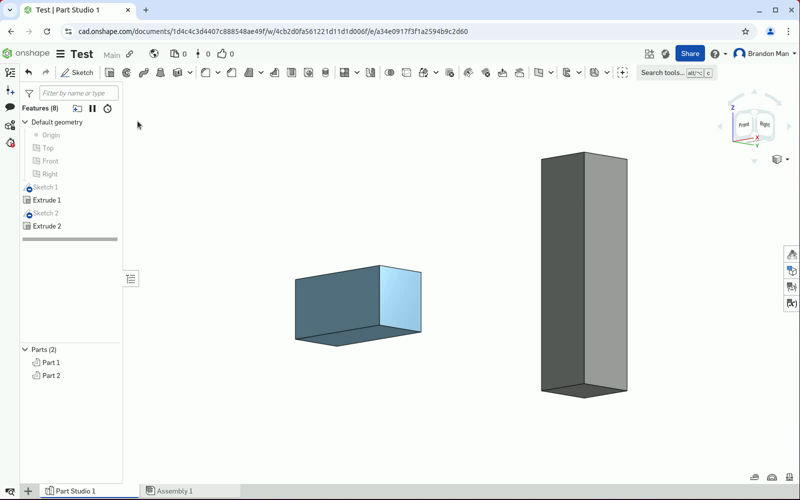
key(left, 3)
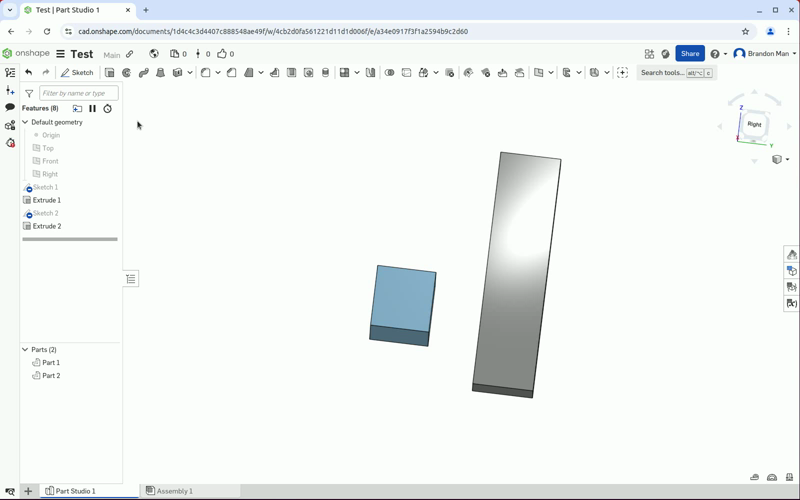
key(right, 3)
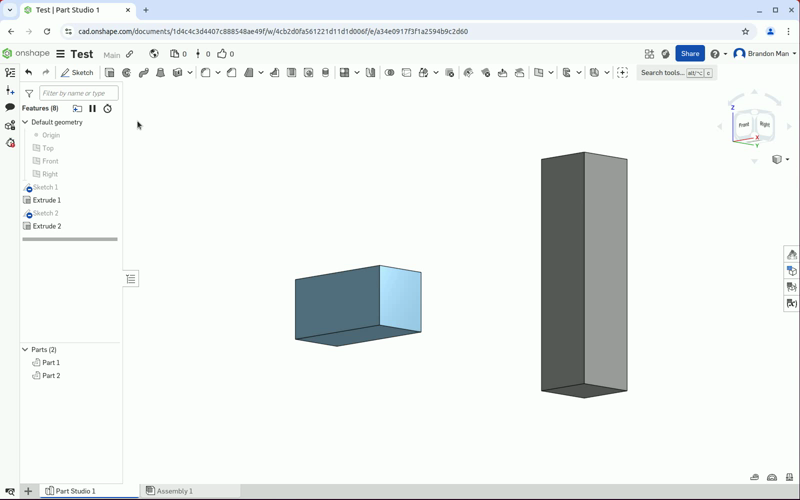
key(down, 3)
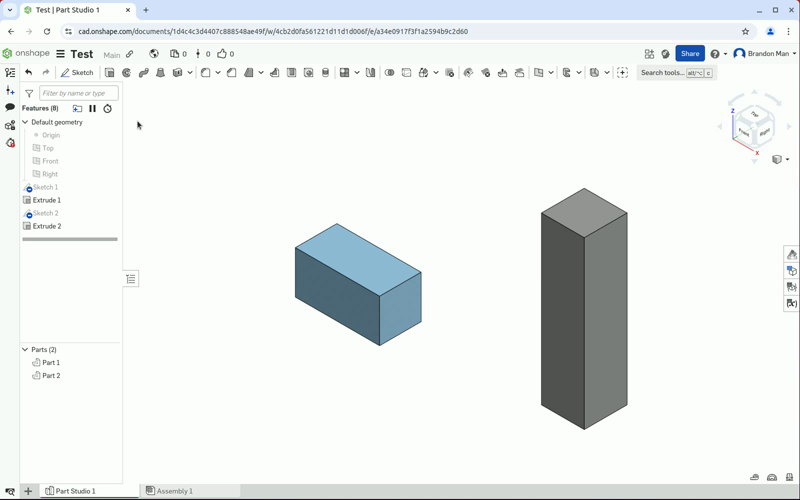
mouse_move(73, 189)
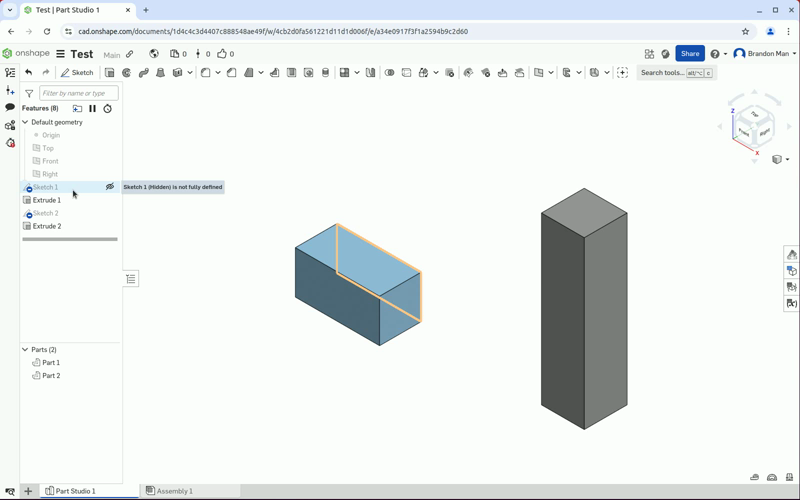
click(73, 189)